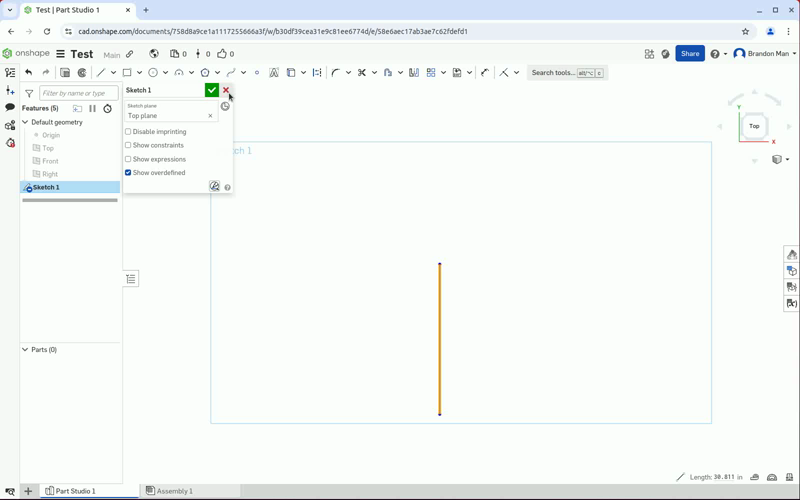
key(shift+h)
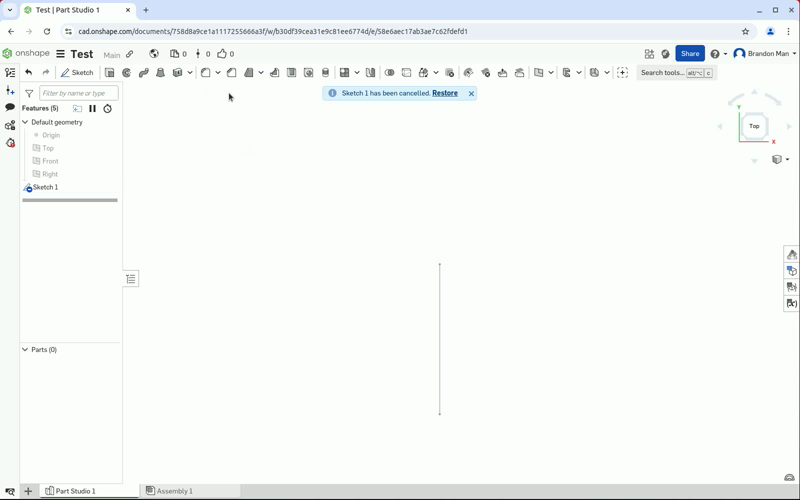
key(shift+s)
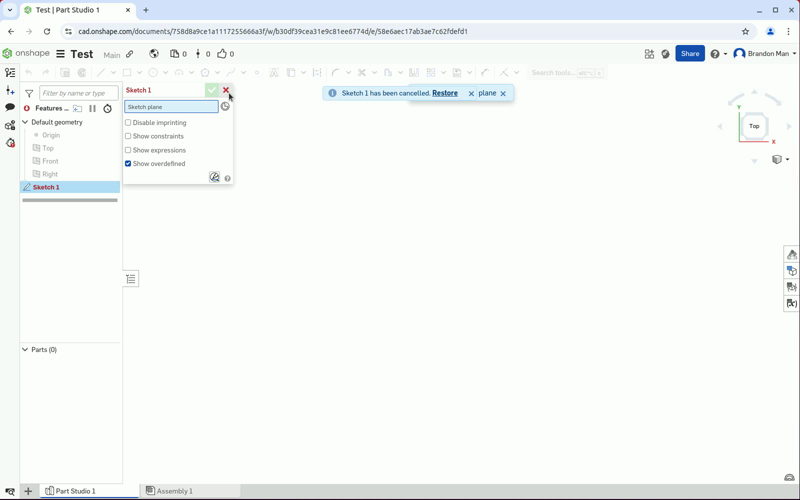
mouse_move(73, 150)
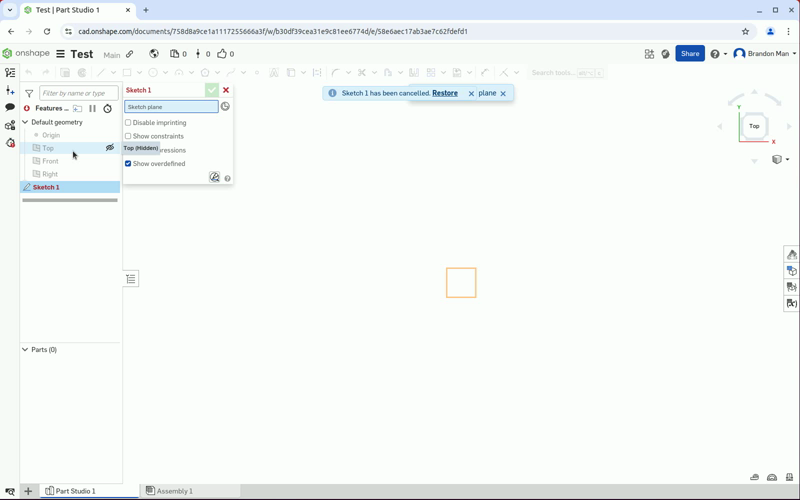
click(73, 150)
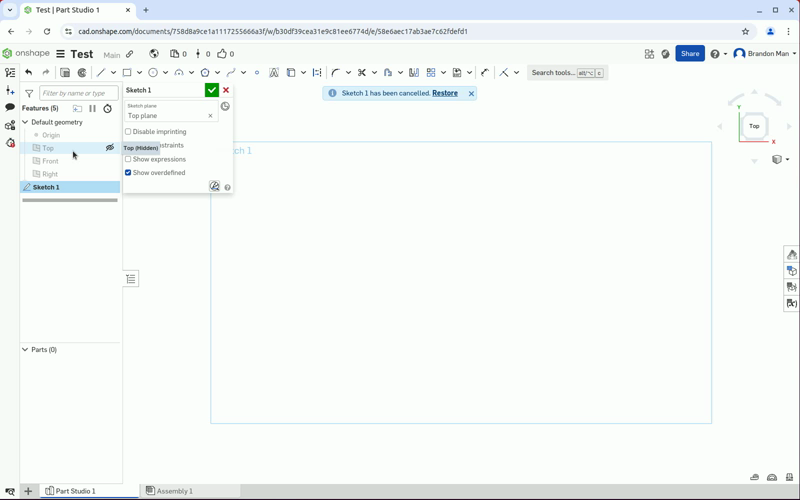
mouse_move(73, 352)
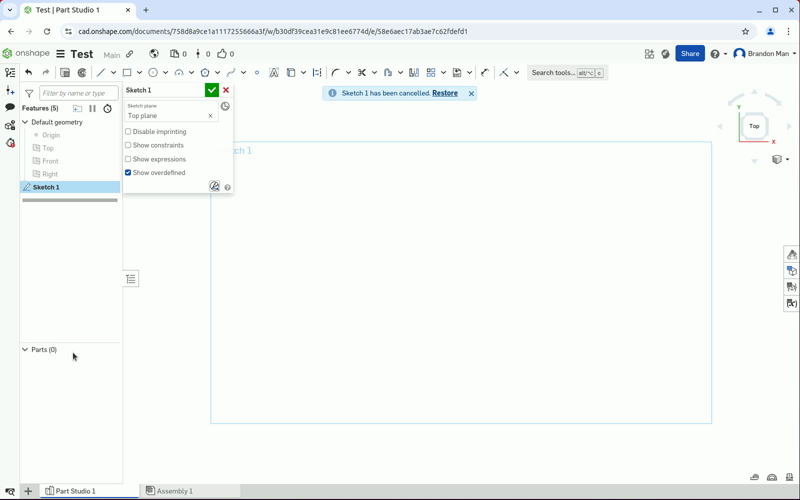
key(y)
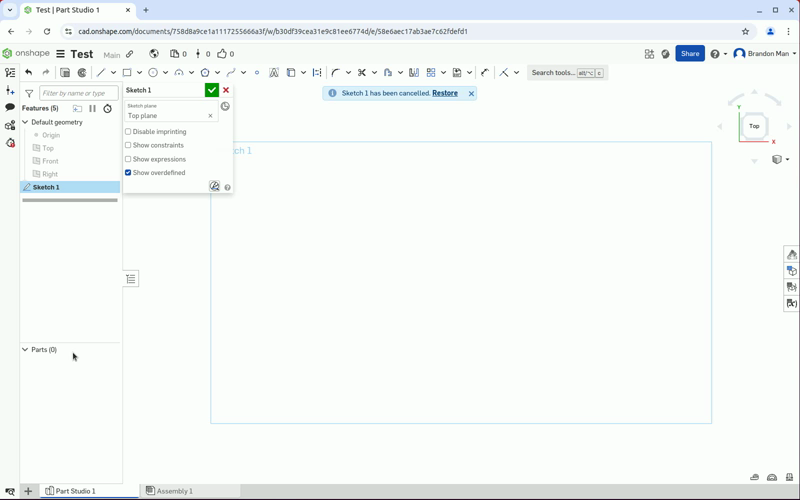
key(l)
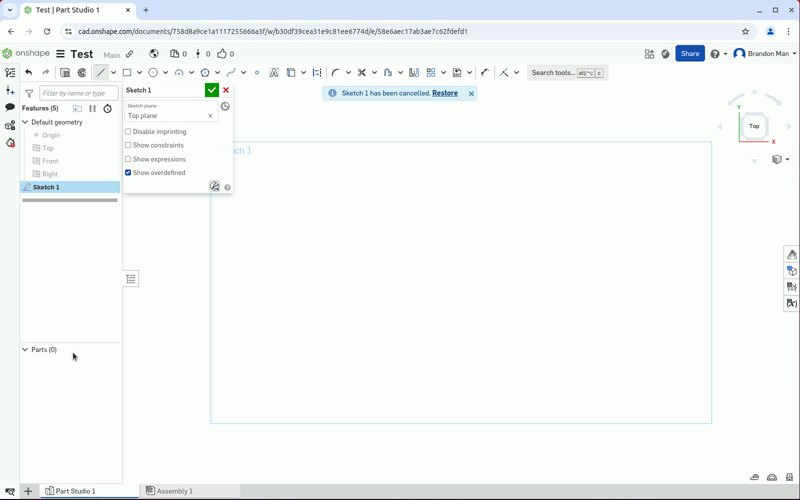
key_down(shift)
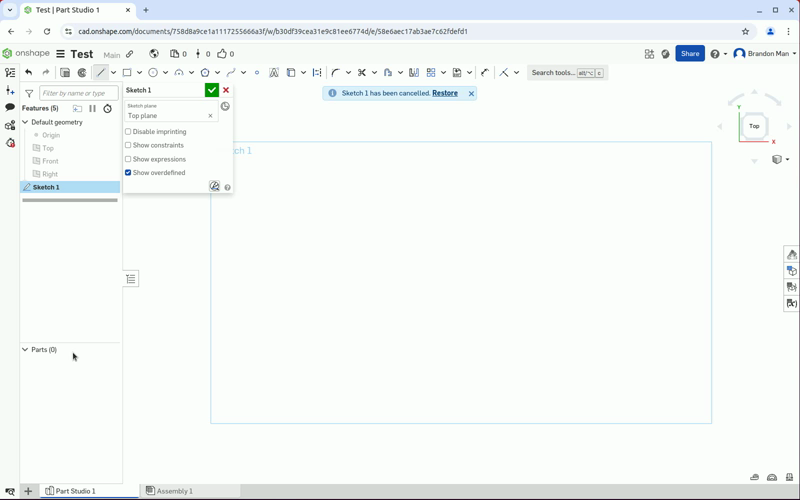
mouse_move(349, 282)
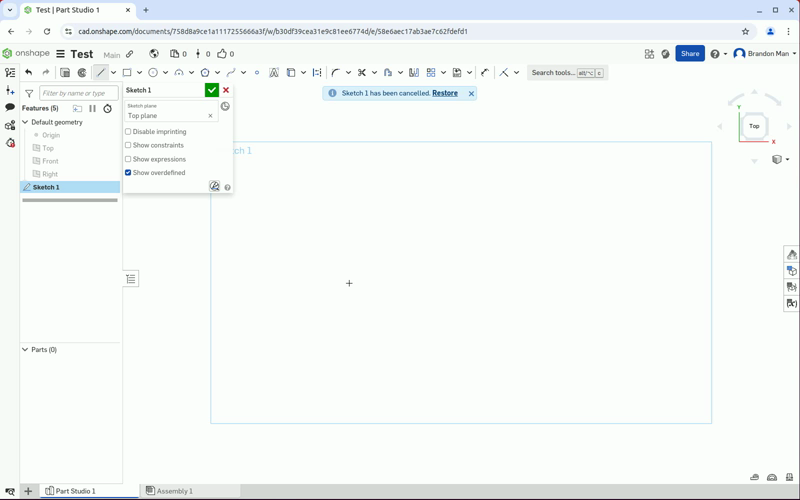
click(349, 282)
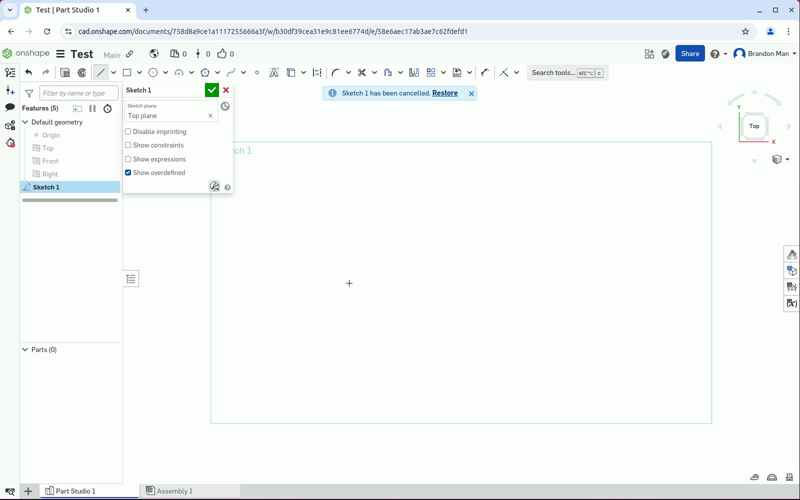
key_up(shift)
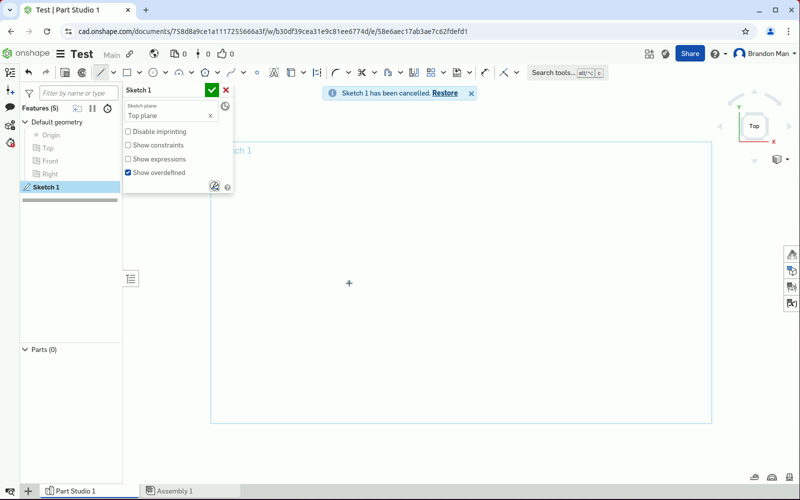
key_down(shift)
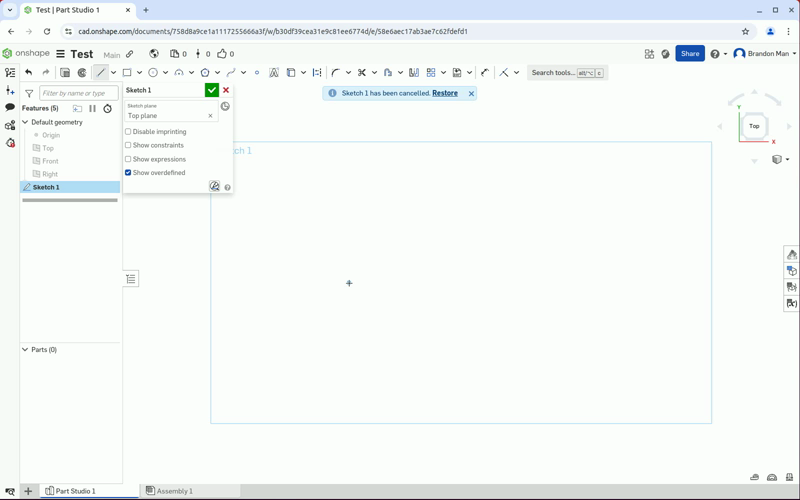
mouse_move(405, 378)
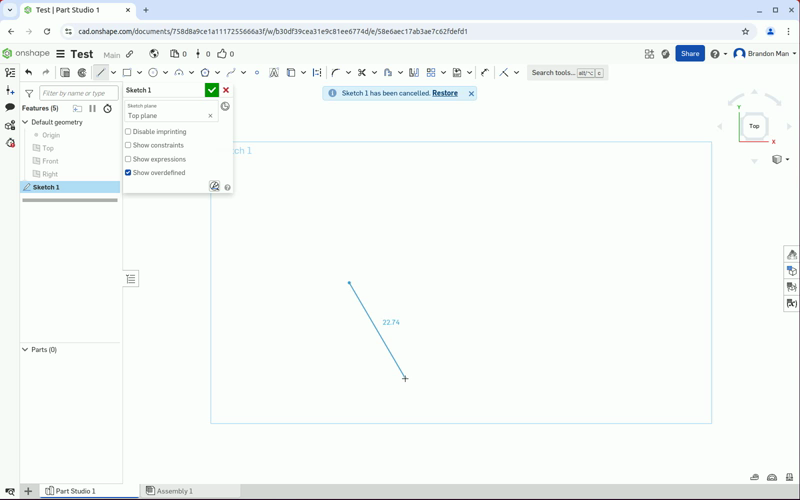
click(405, 378)
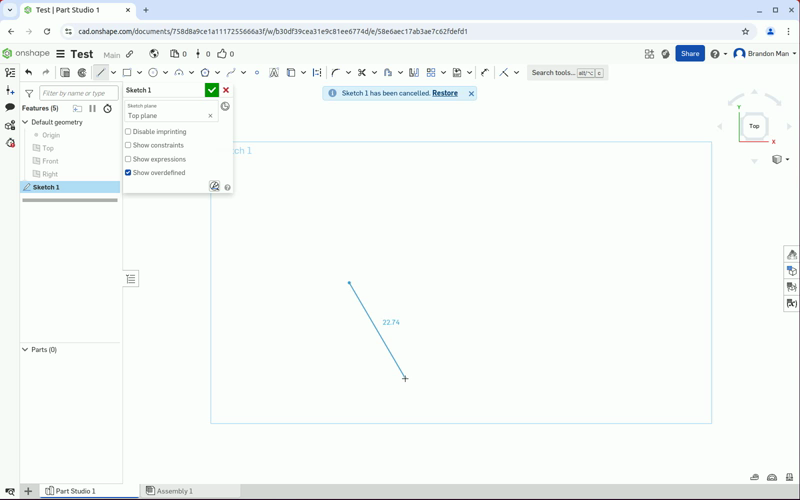
key_up(shift)
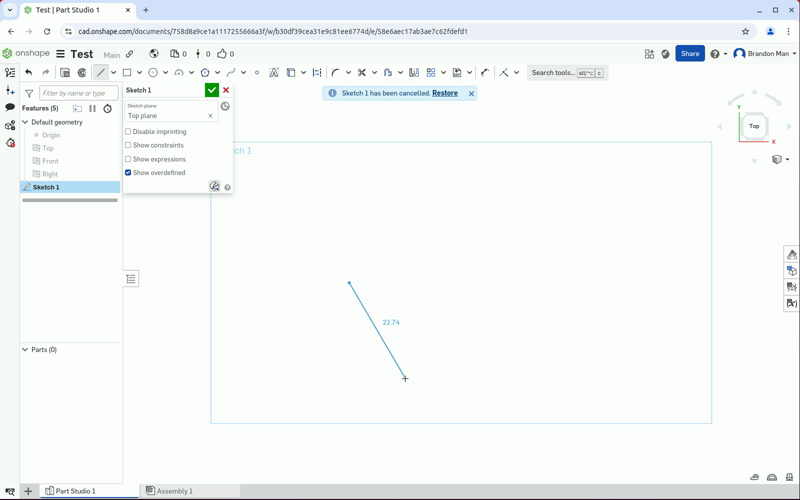
key_down(shift)
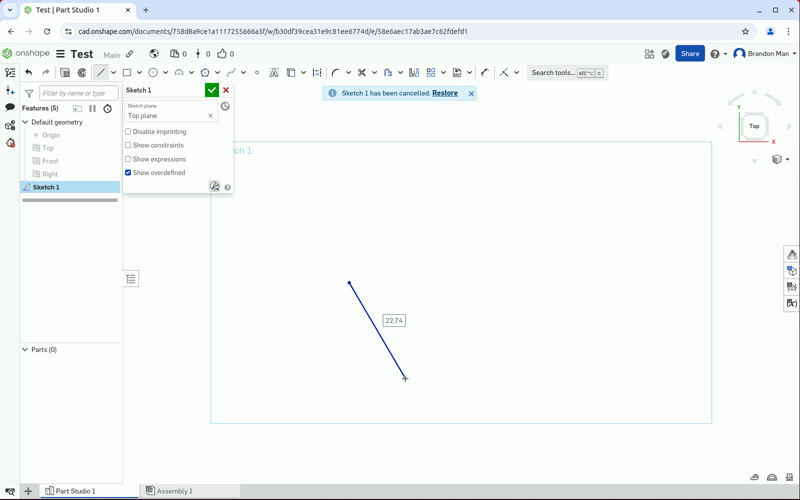
mouse_move(514, 378)
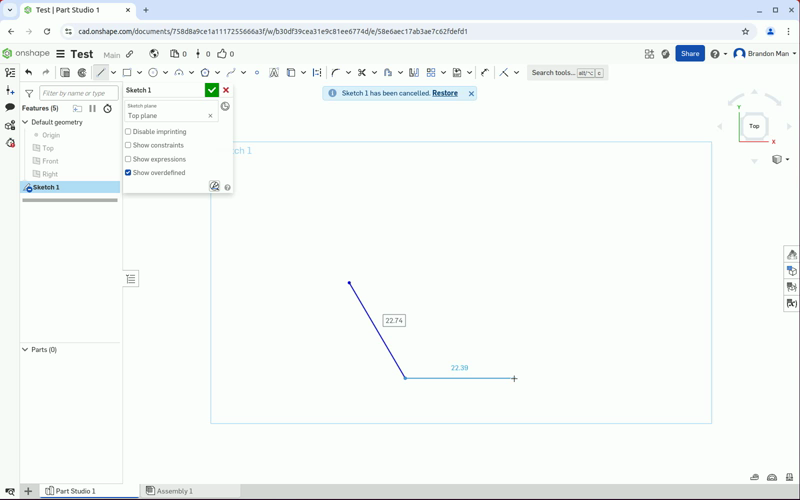
click(514, 378)
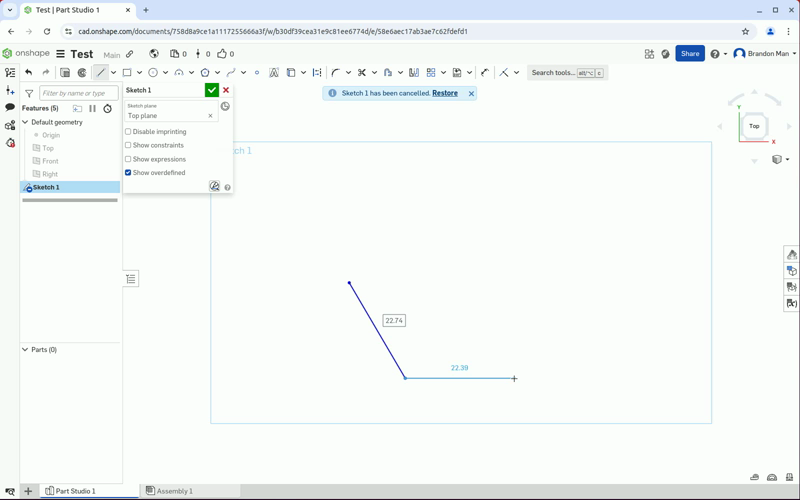
key_up(shift)
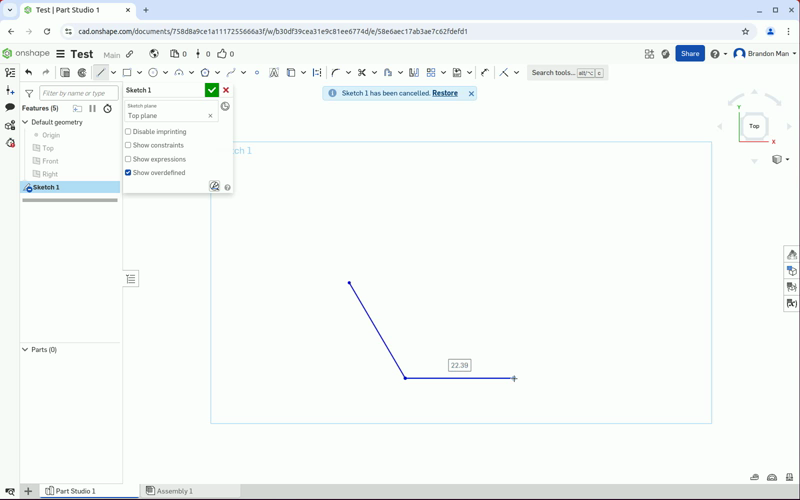
key_down(shift)
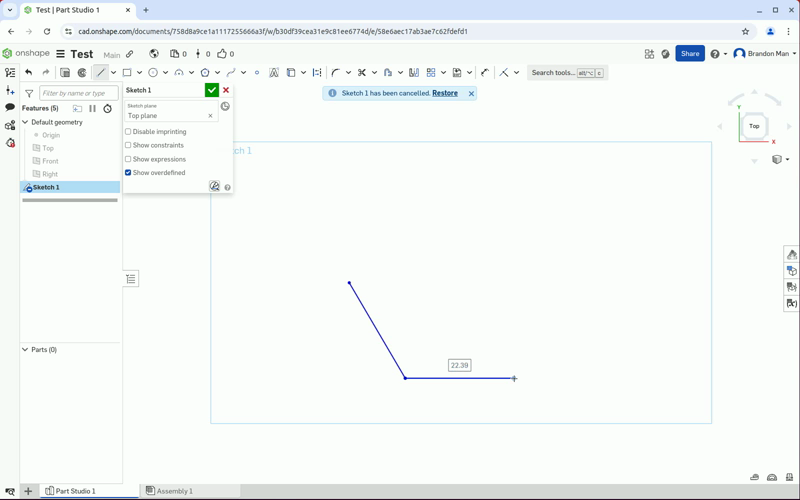
mouse_move(569, 282)
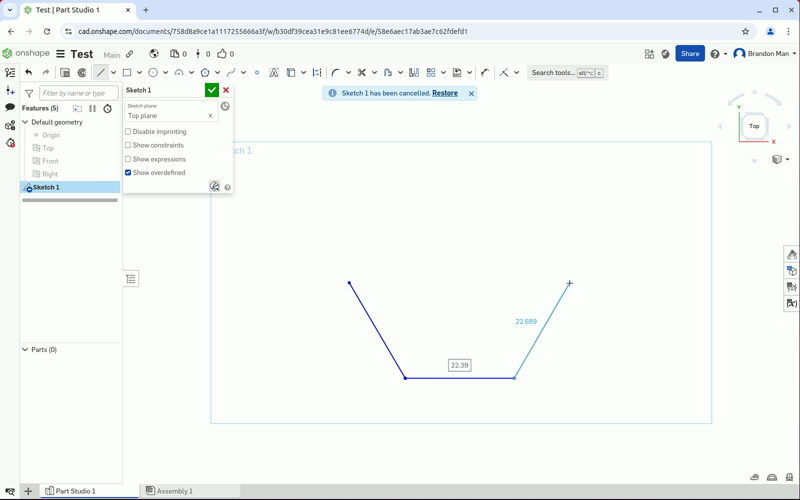
click(569, 282)
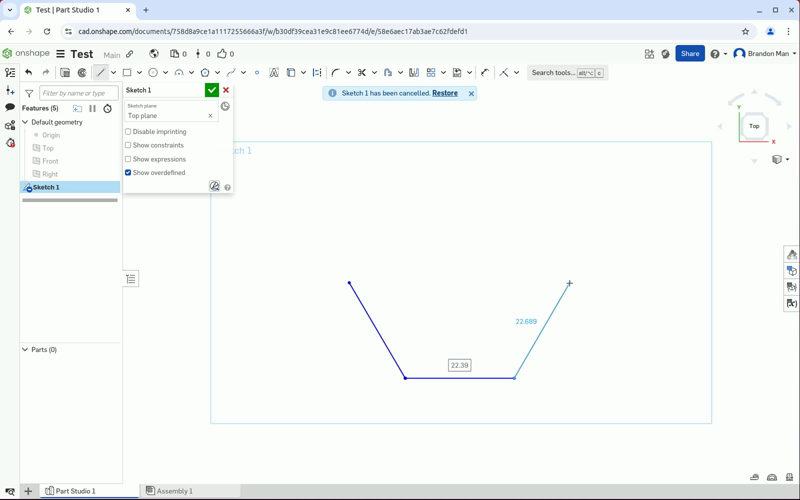
key_up(shift)
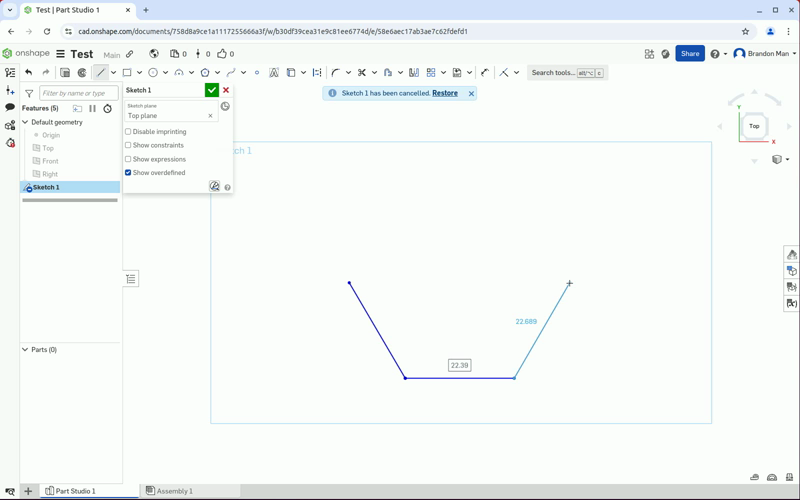
key_down(shift)
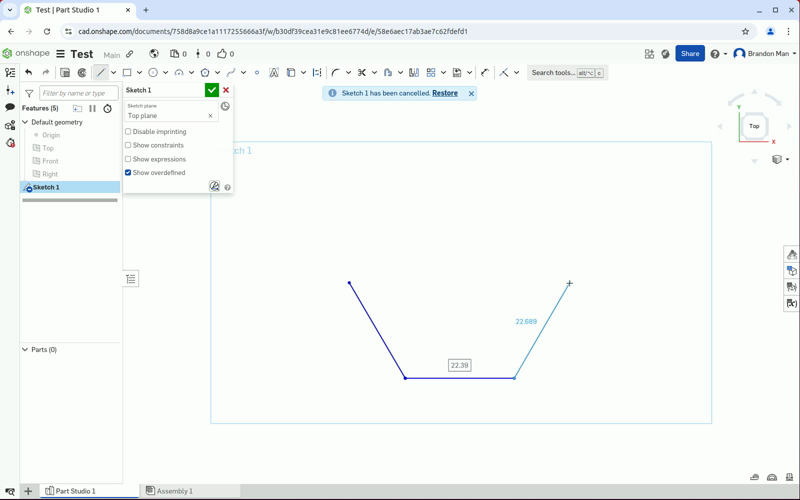
mouse_move(514, 187)
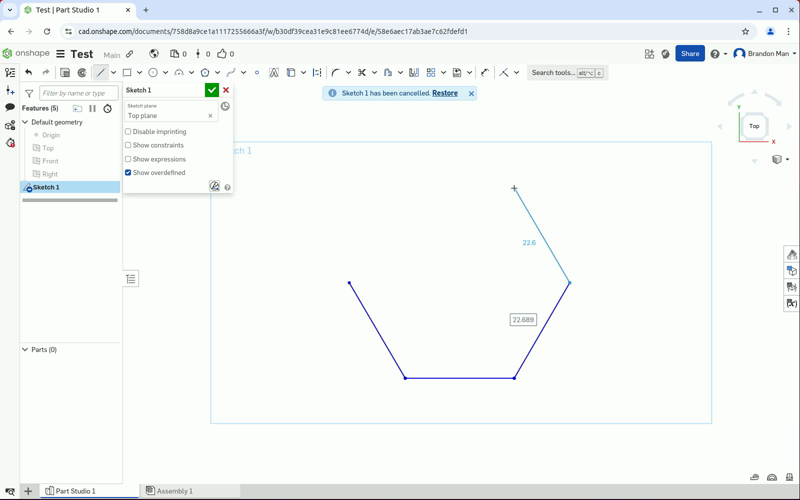
click(514, 187)
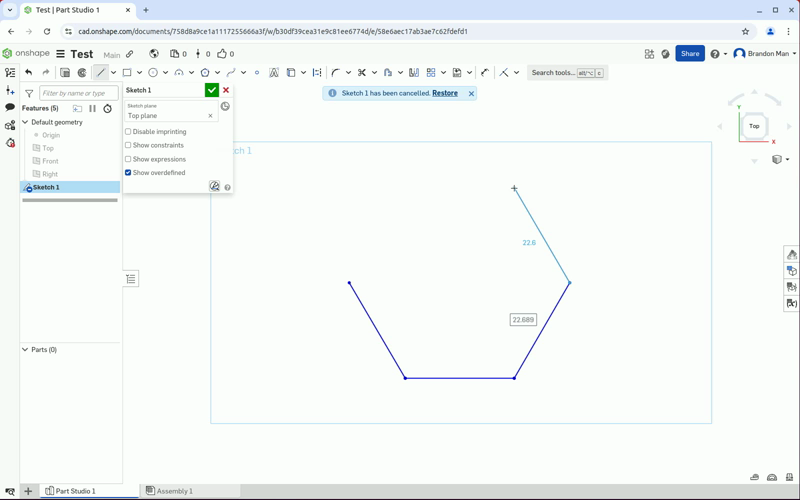
key_up(shift)
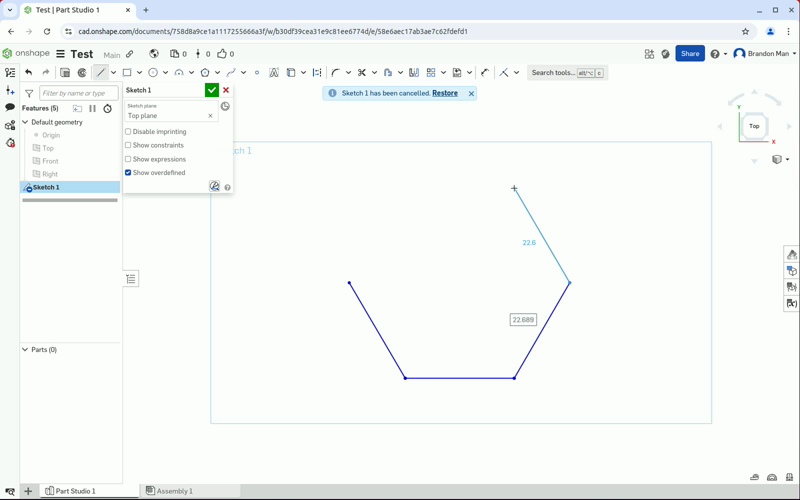
key_down(shift)
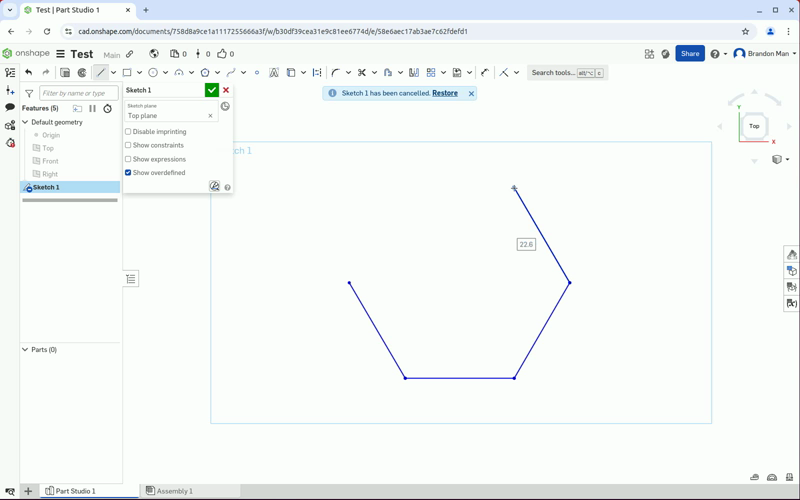
mouse_move(405, 187)
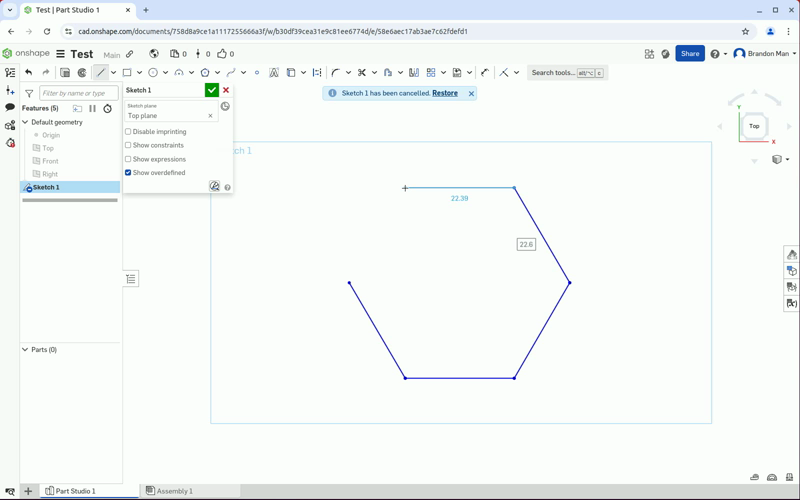
click(405, 187)
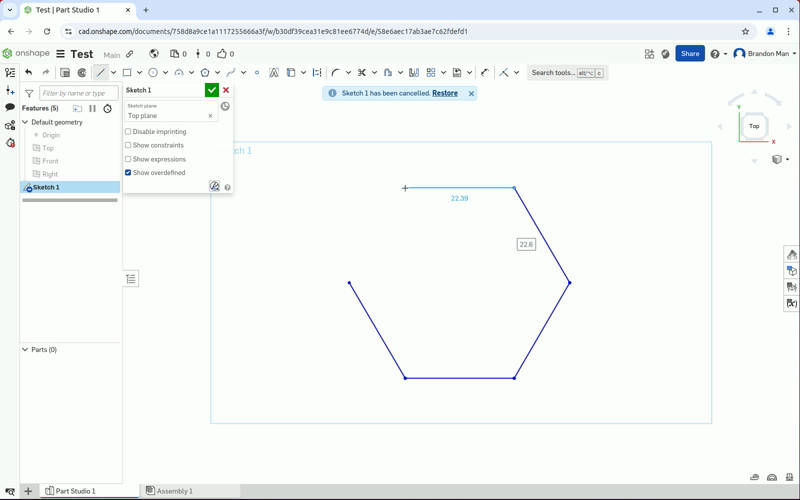
key_up(shift)
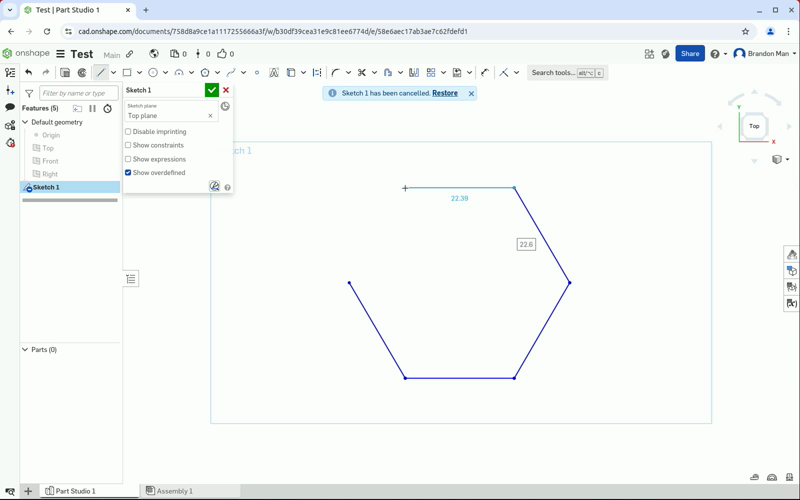
key_down(shift)
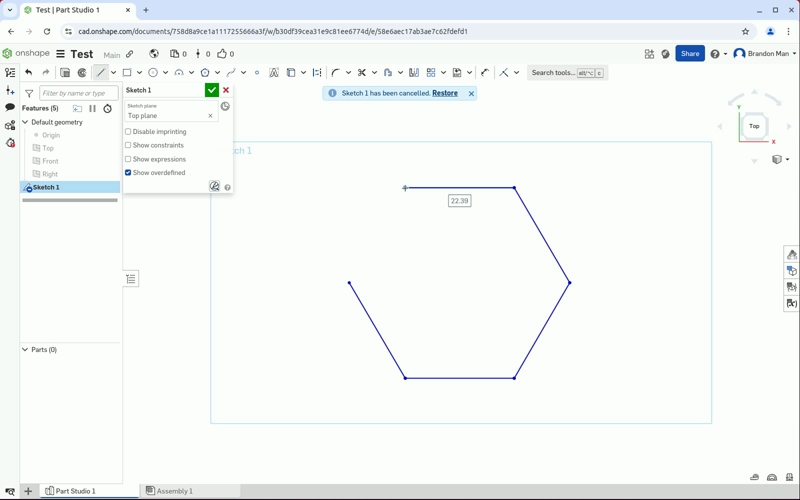
mouse_move(349, 282)
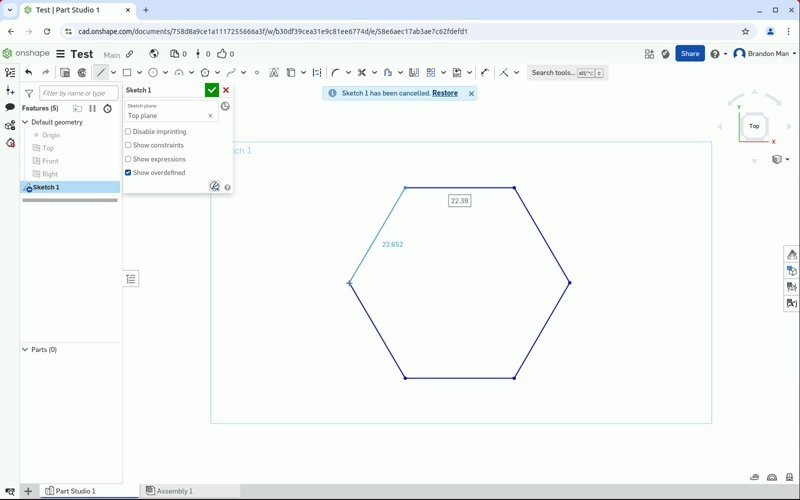
key_up(shift)
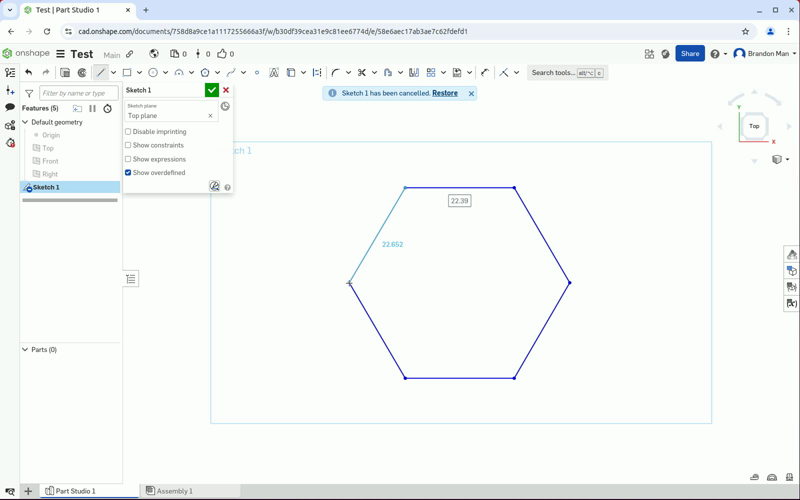
click(349, 282)
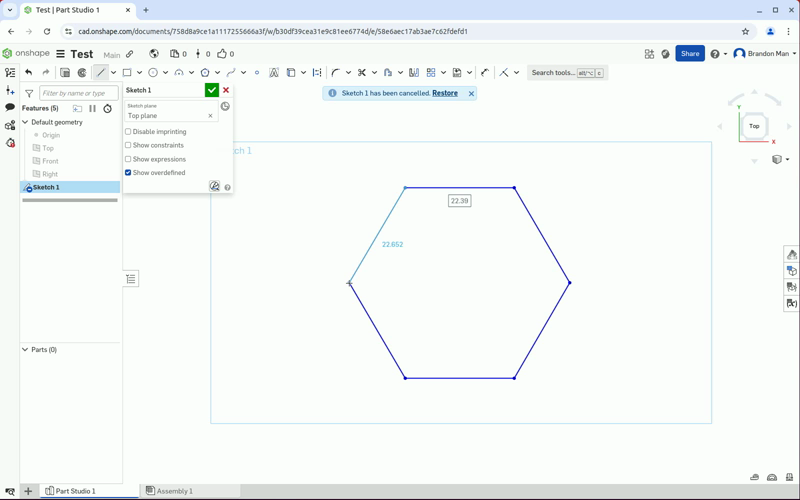
key(esc)
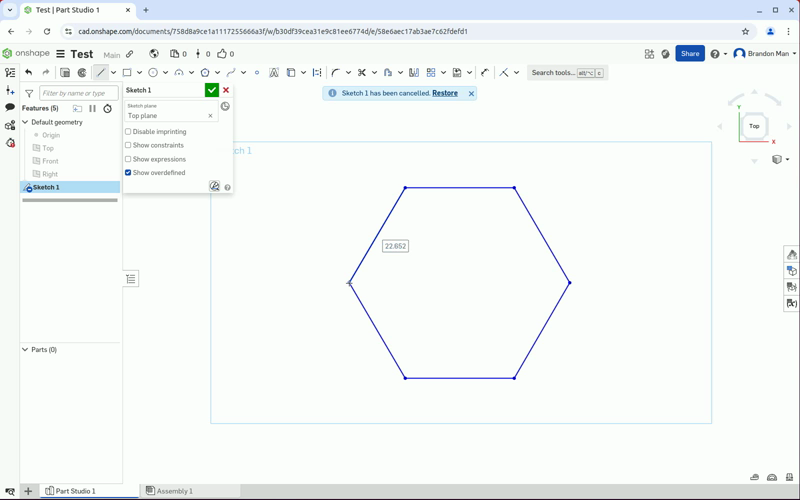
mouse_move(458, 354)
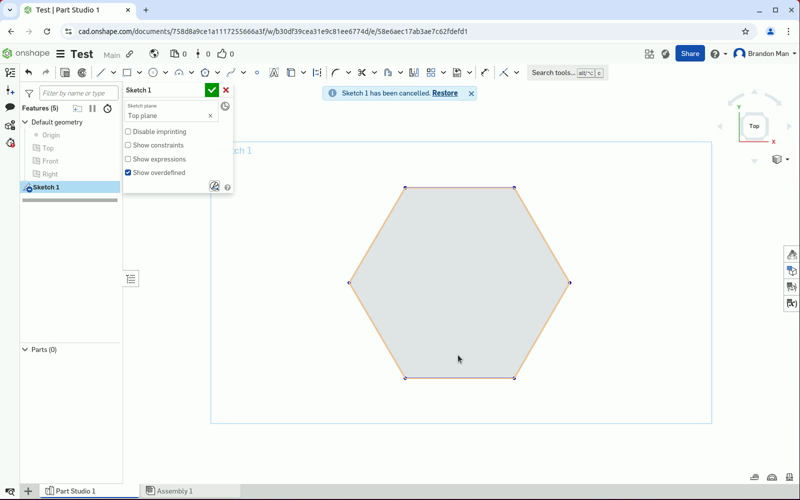
click(458, 354)
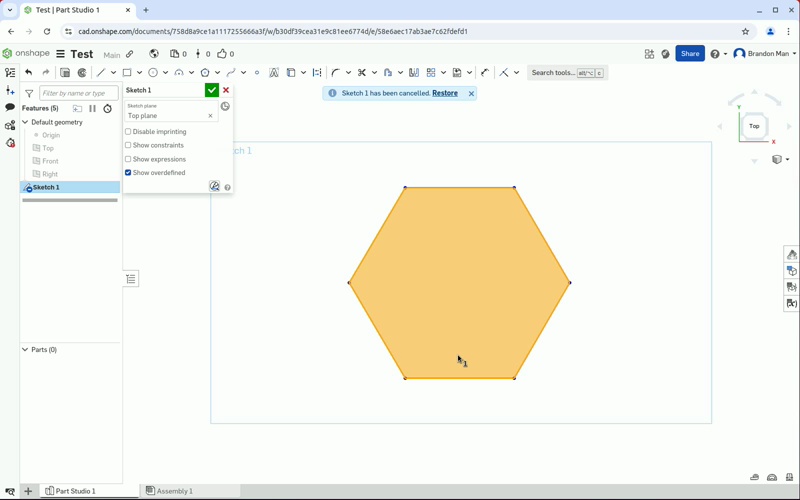
mouse_move(73, 352)
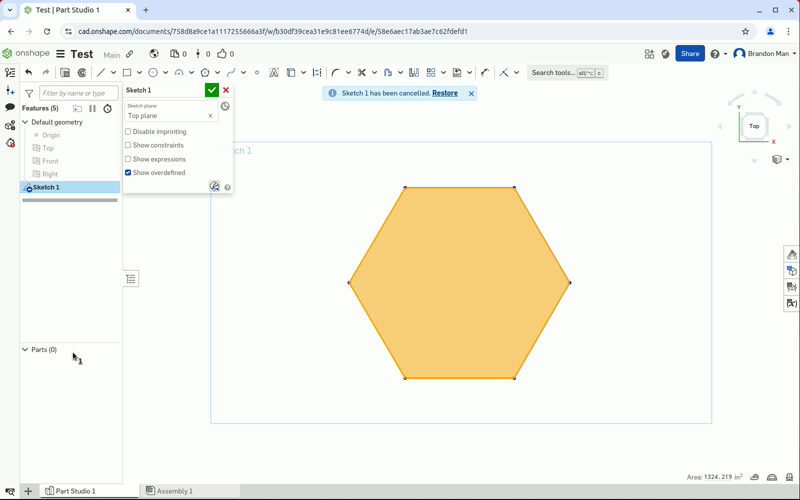
key(shift+y)
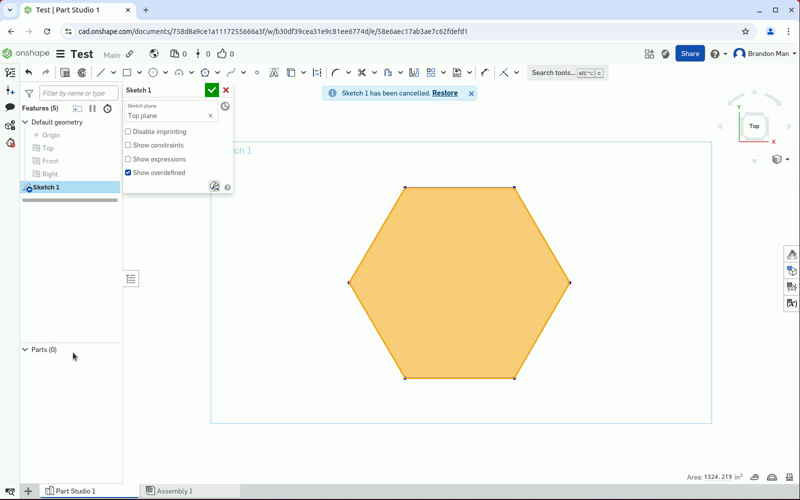
key(shift+e)
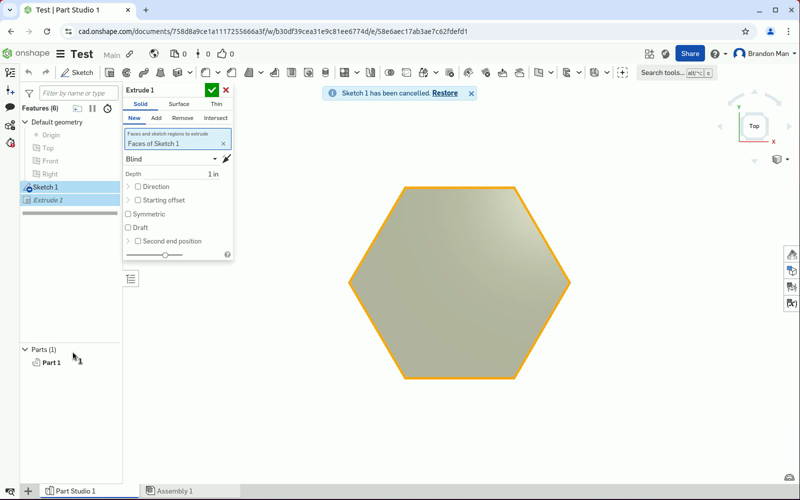
mouse_move(143, 106)
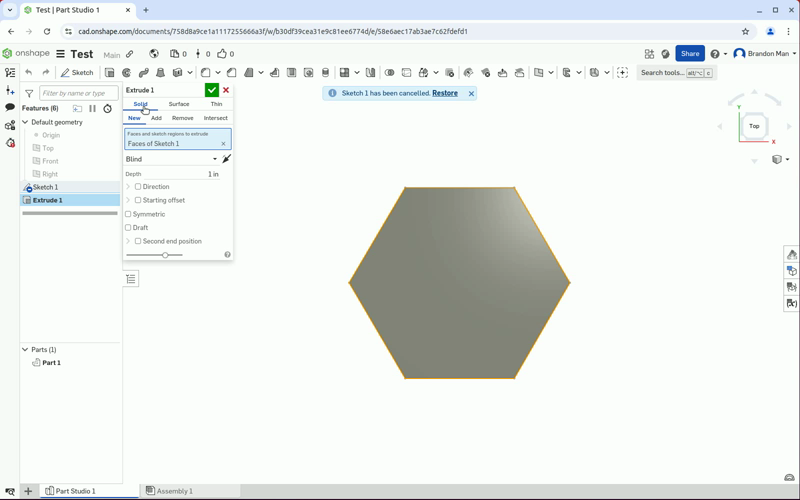
click(143, 106)
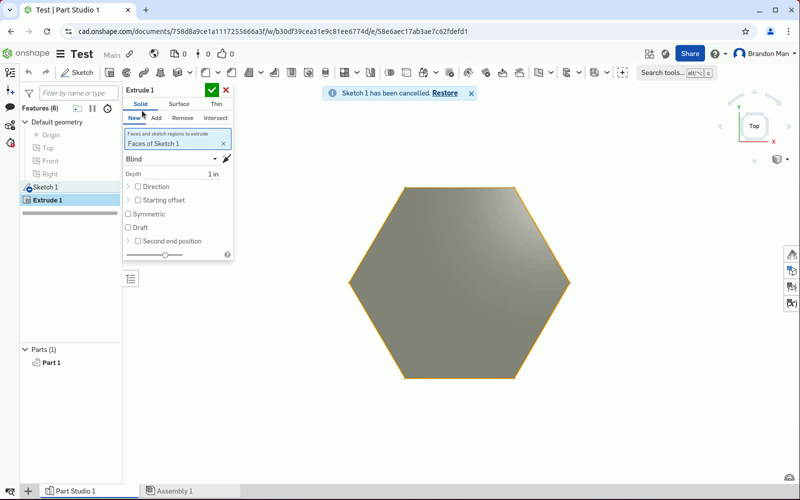
mouse_move(137, 120)
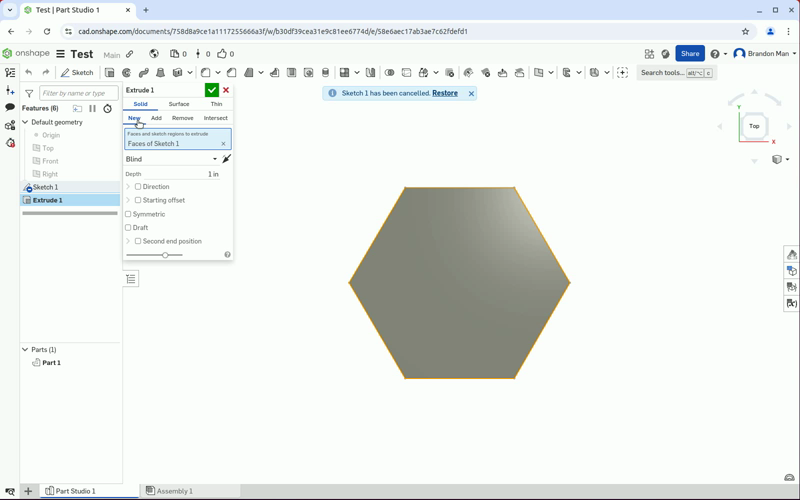
click(137, 120)
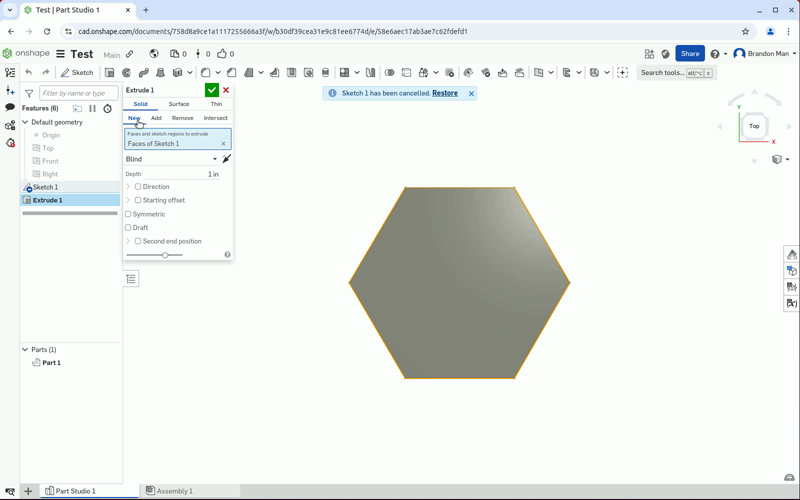
key(tab, 4)
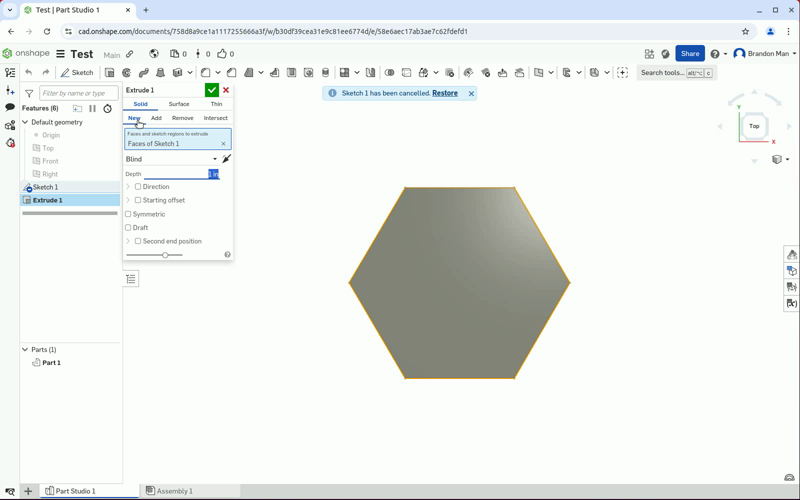
text(15.405)
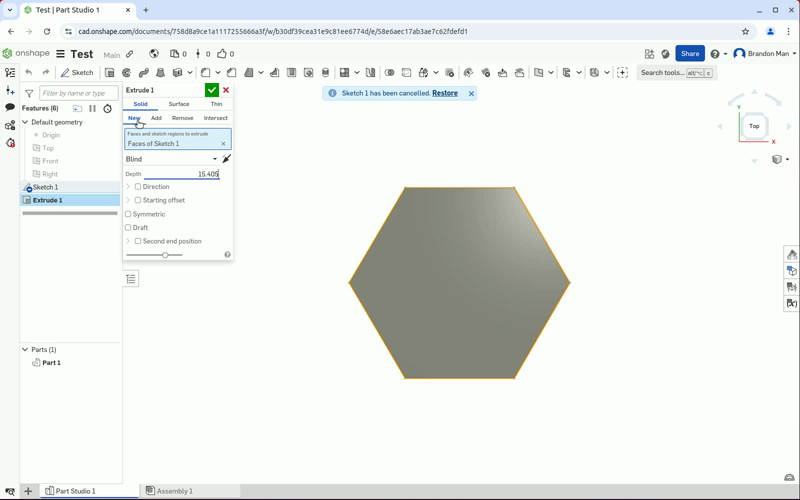
key(enter)
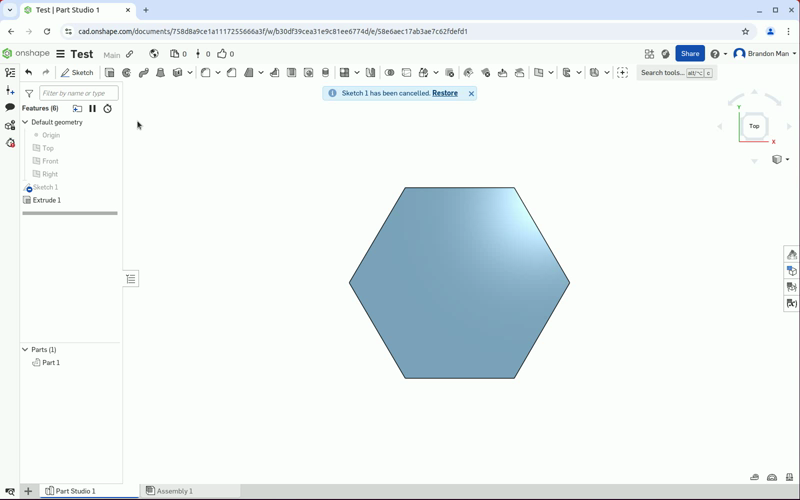
key(shift+h)
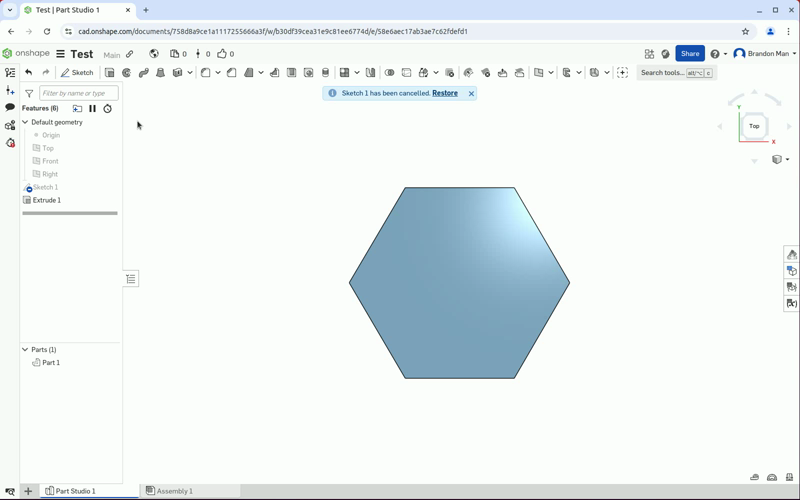
key(shift+h)
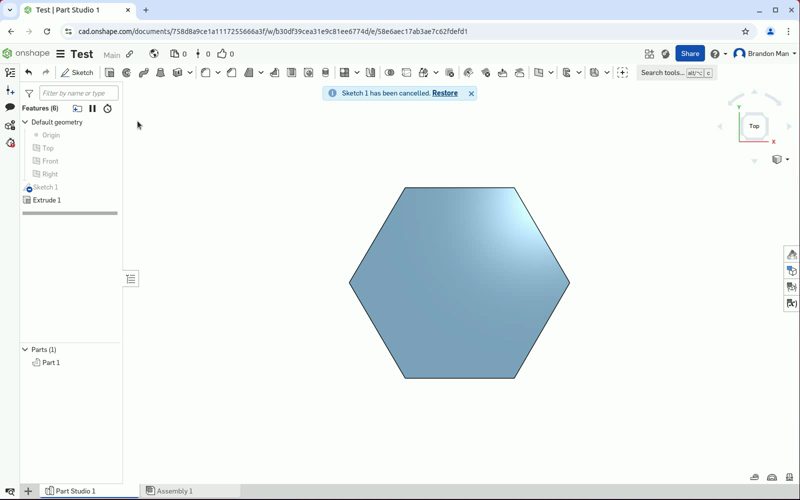
mouse_move(73, 189)
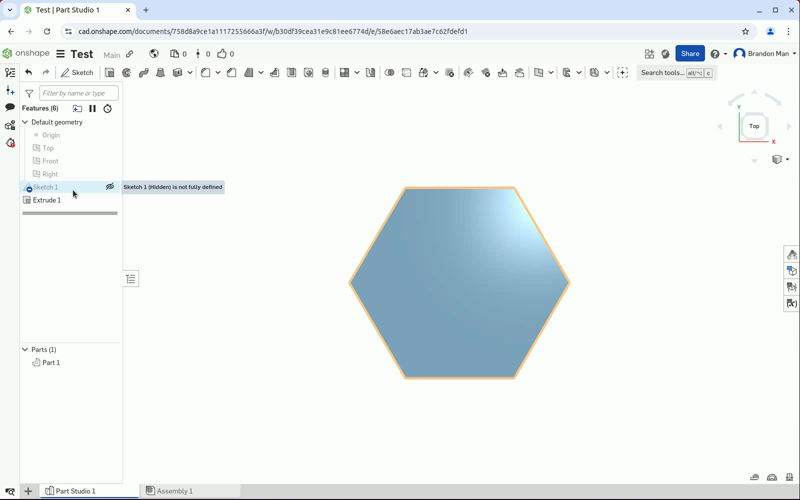
click(73, 189)
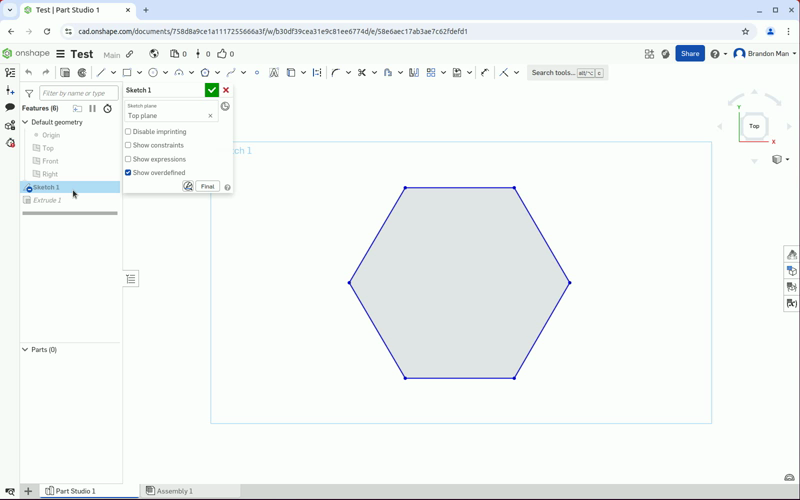
mouse_move(229, 92)
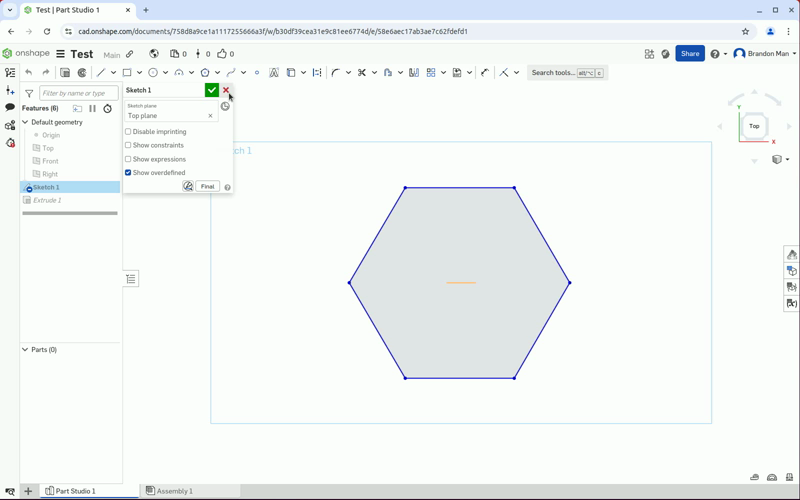
click(229, 92)
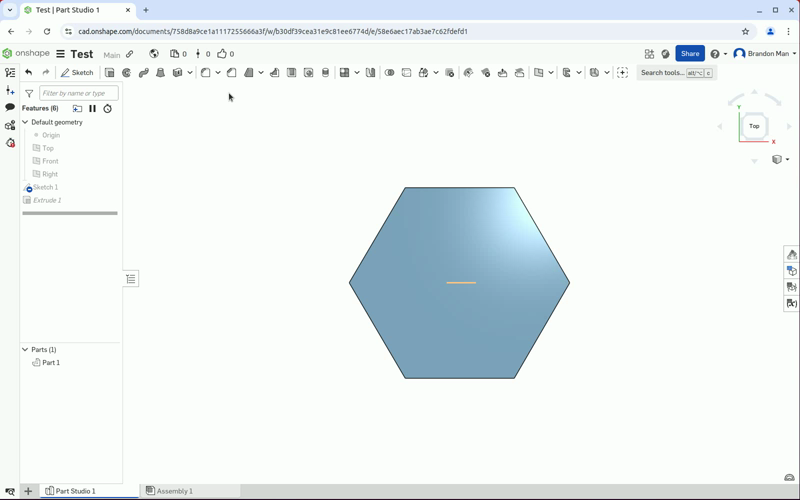
mouse_move(541, 75)
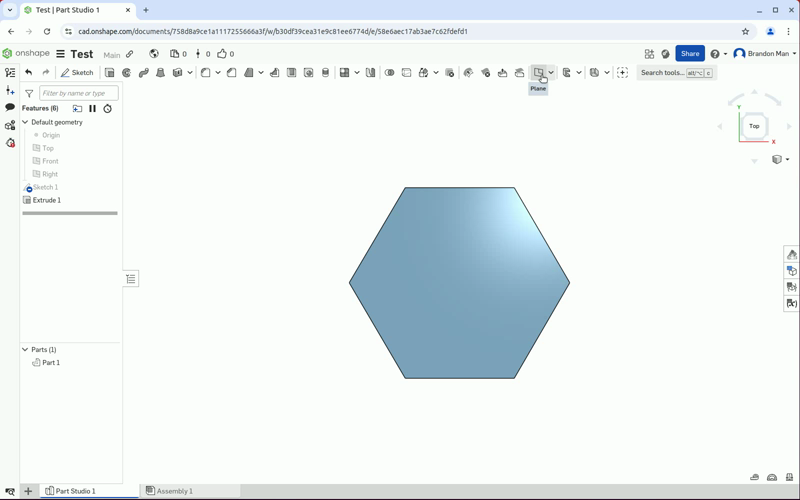
click(541, 75)
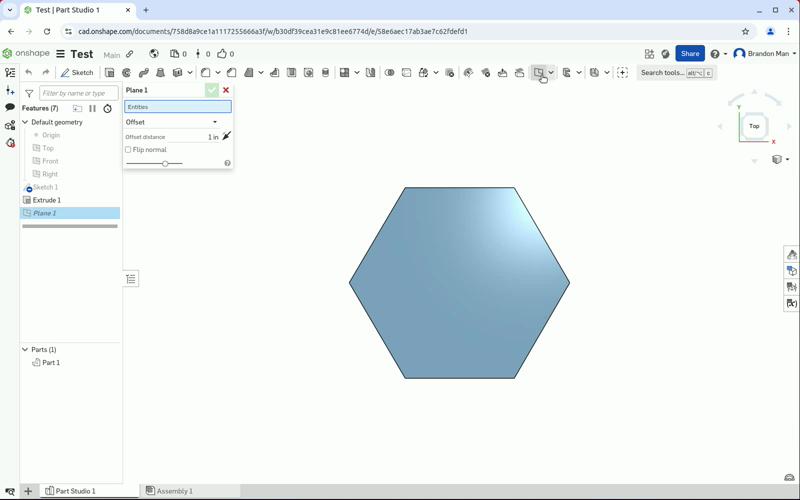
mouse_move(73, 150)
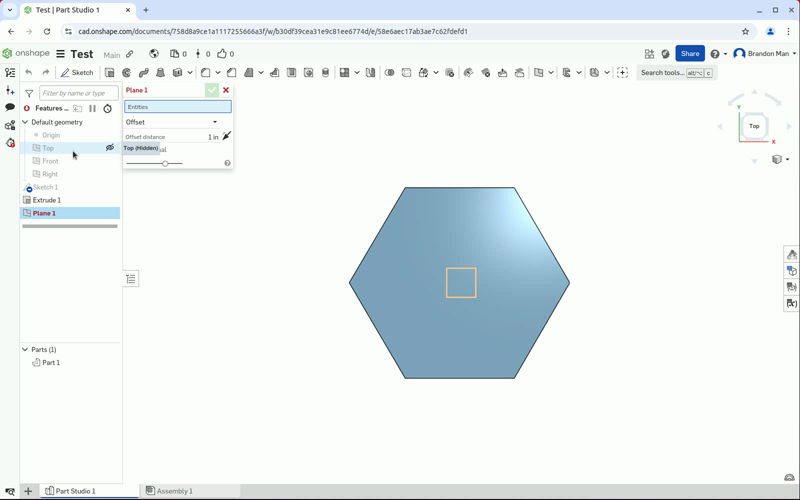
click(73, 150)
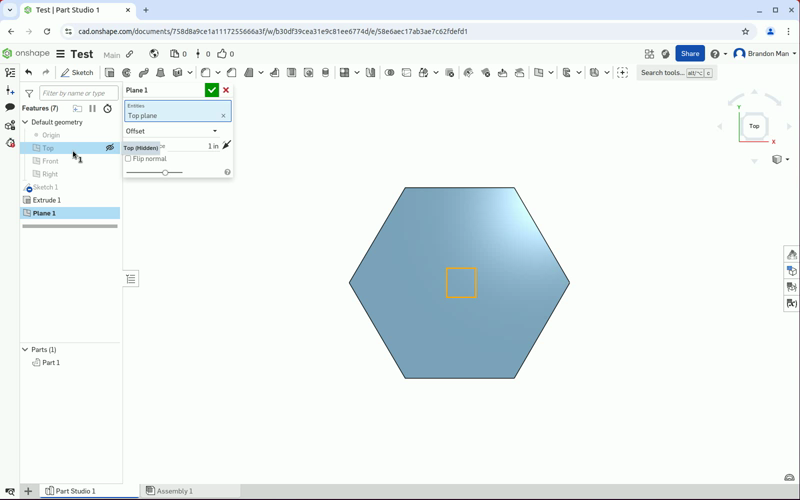
key(tab, 2)
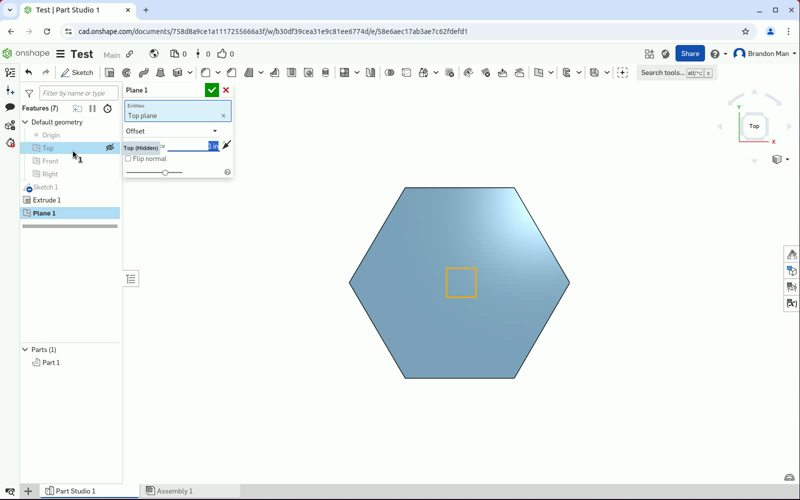
text(15.405)
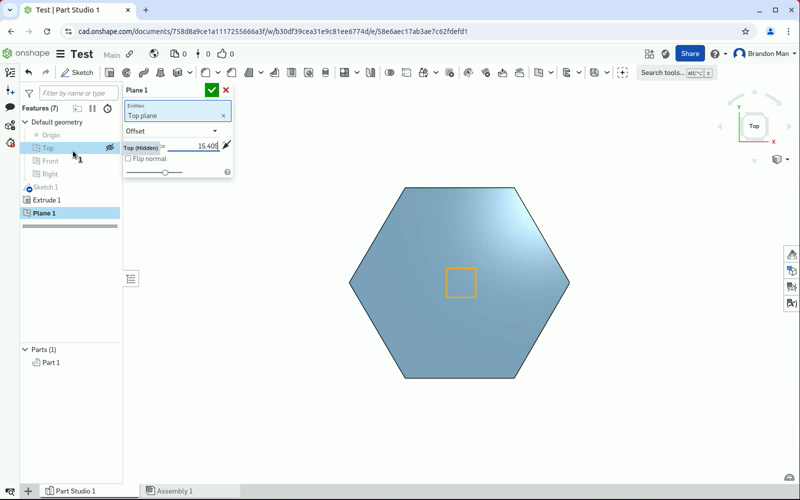
key(enter, 2)
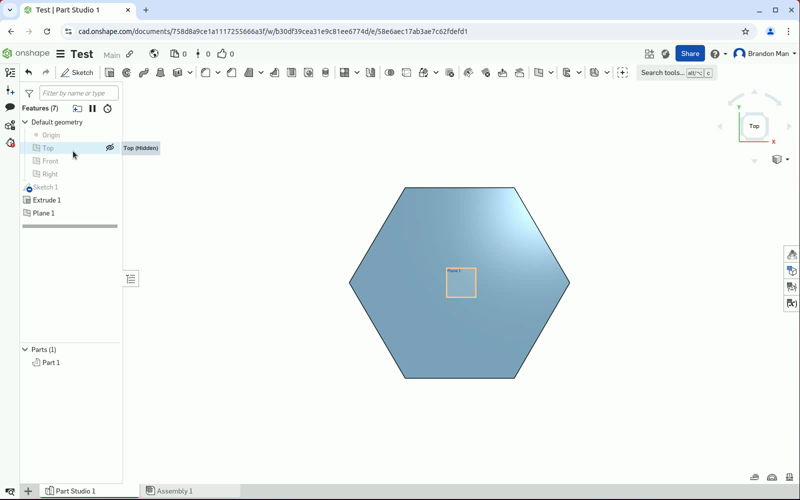
key(shift+s)
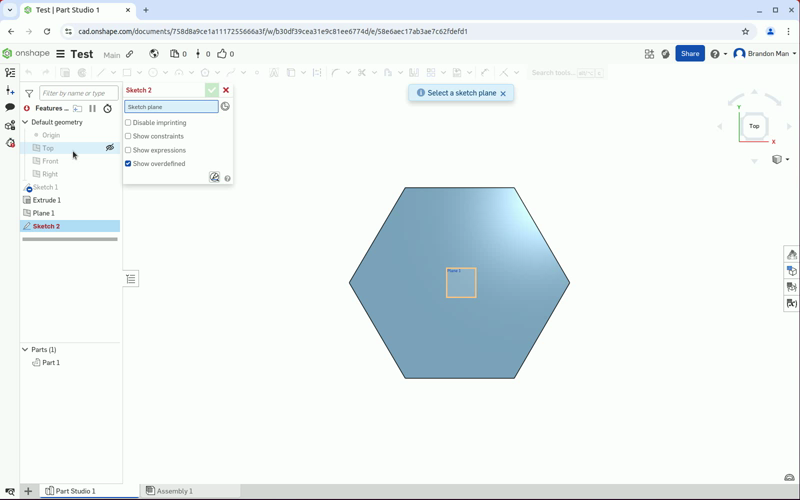
mouse_move(73, 215)
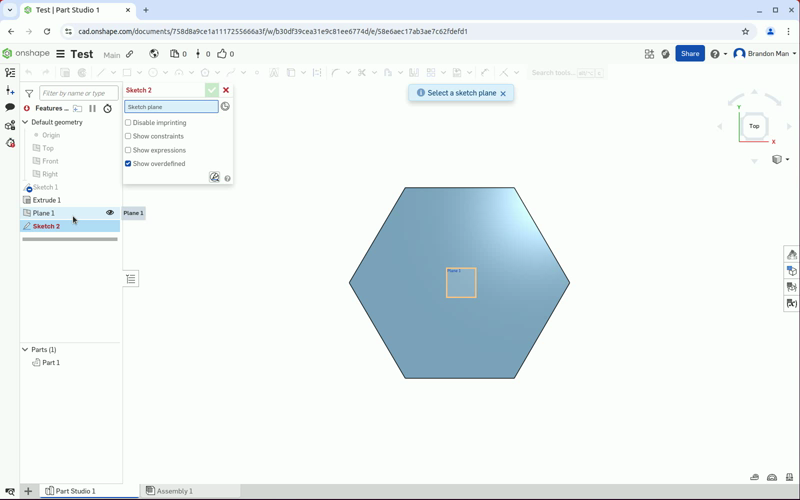
click(73, 215)
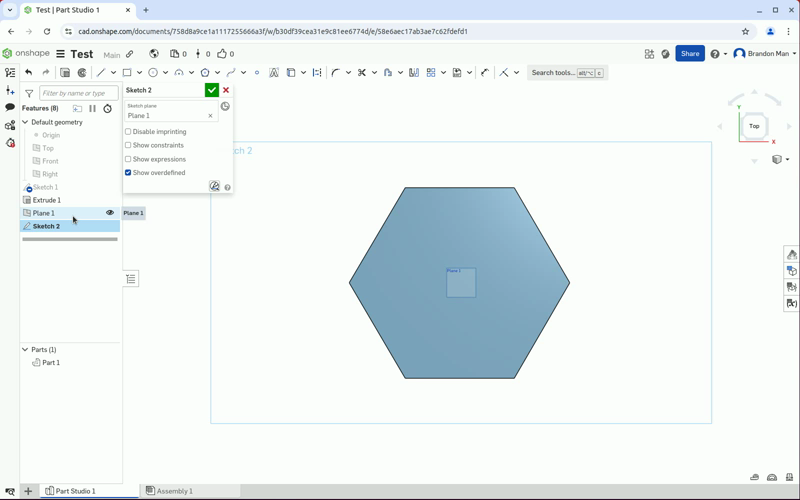
mouse_move(73, 352)
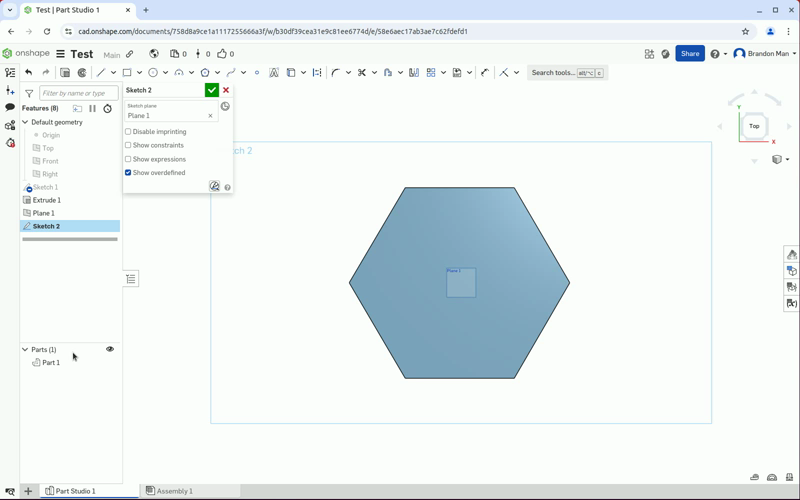
key(y)
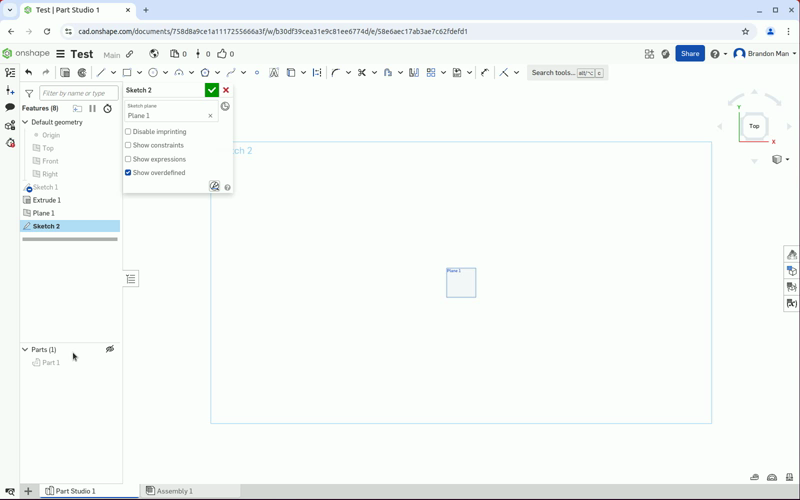
key(c)
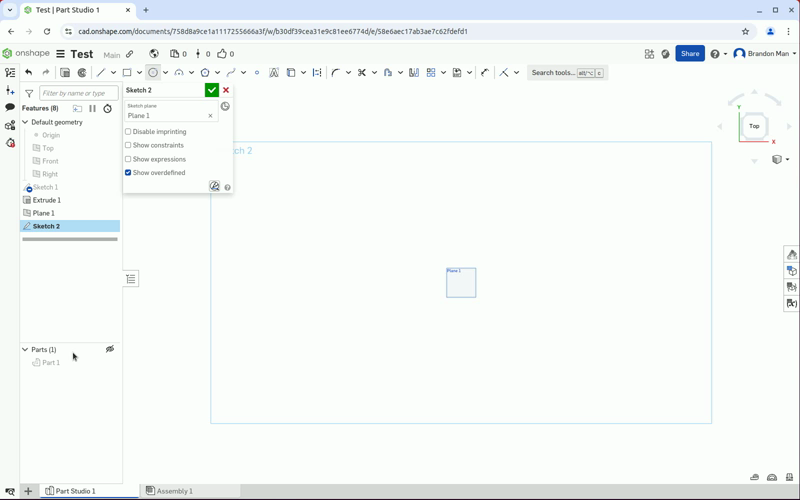
key_down(shift)
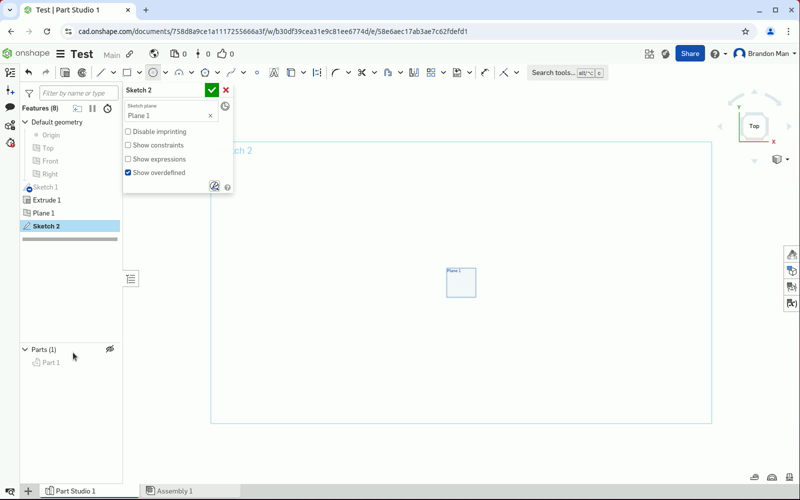
mouse_move(461, 282)
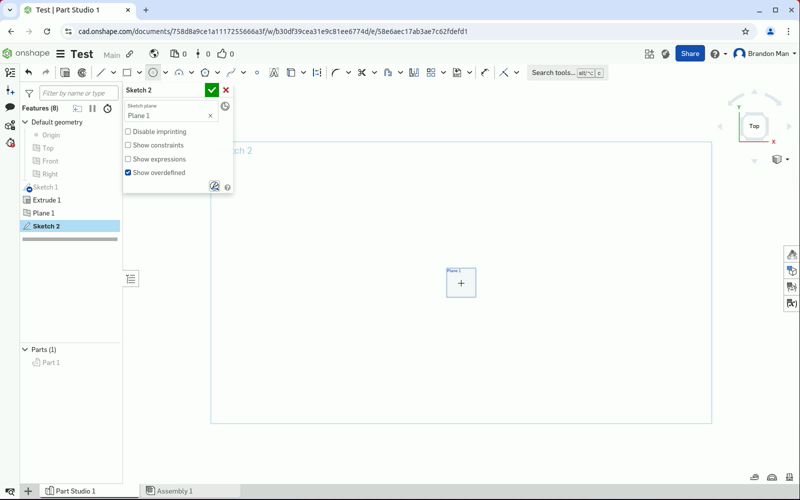
click(461, 282)
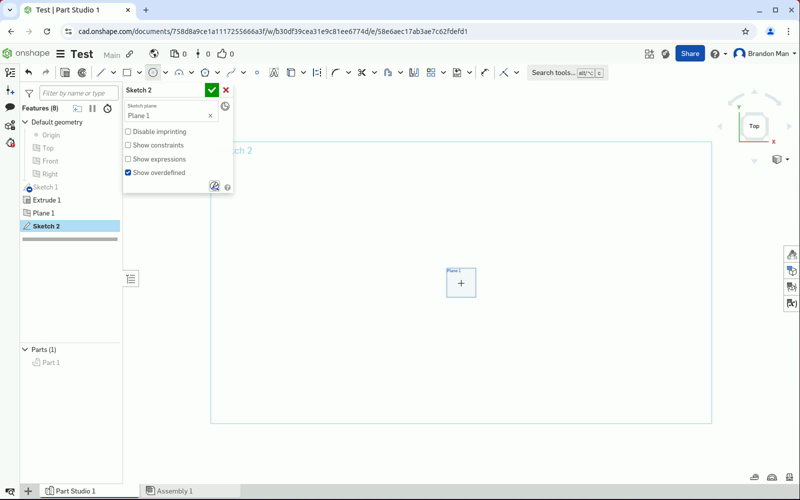
key_up(shift)
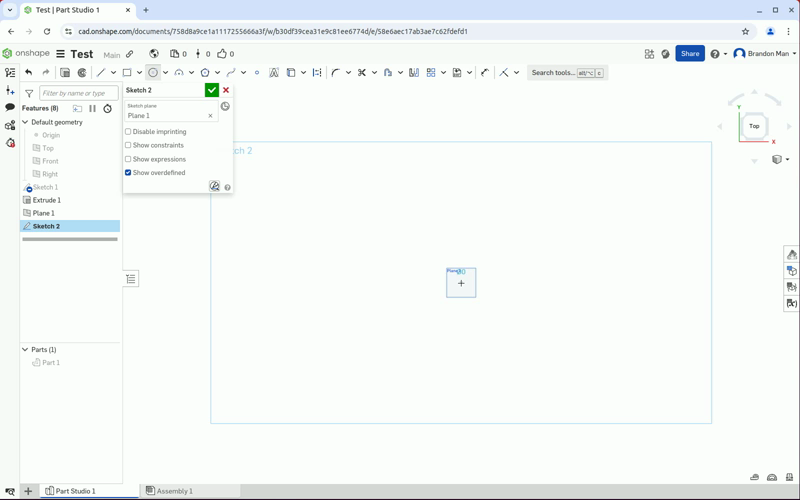
mouse_move(552, 282)
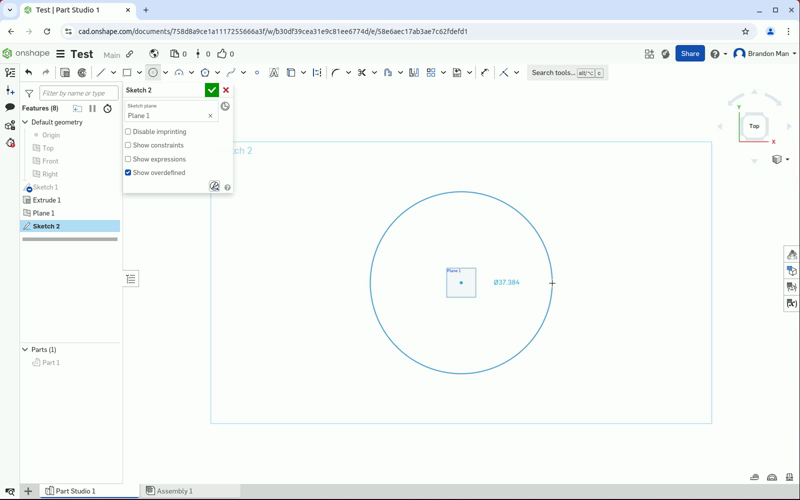
click(552, 282)
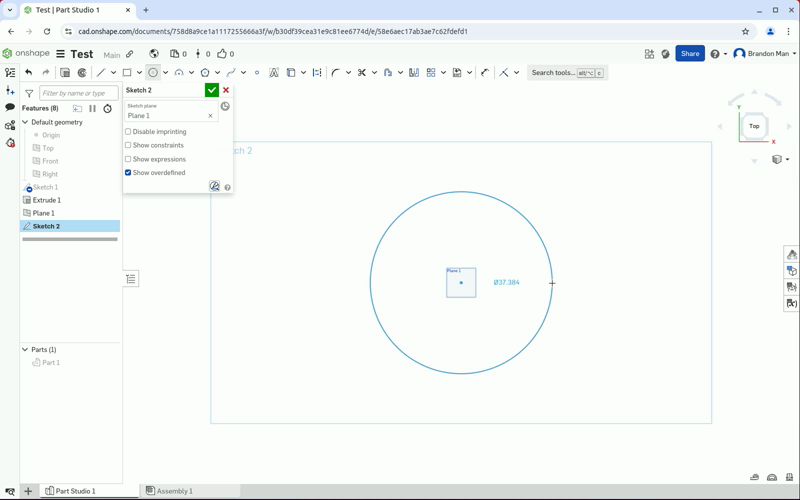
key(esc)
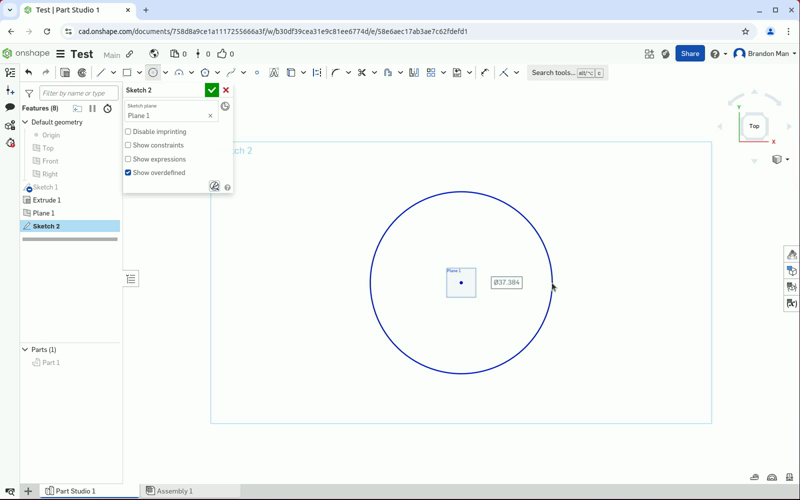
mouse_move(441, 332)
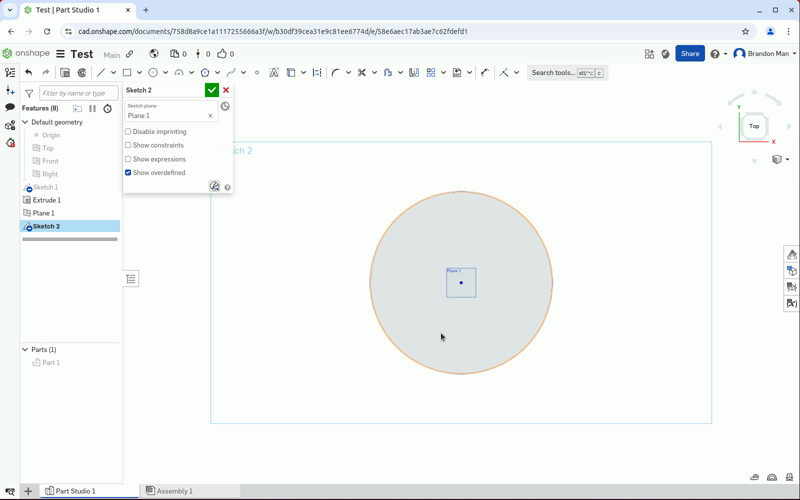
click(441, 332)
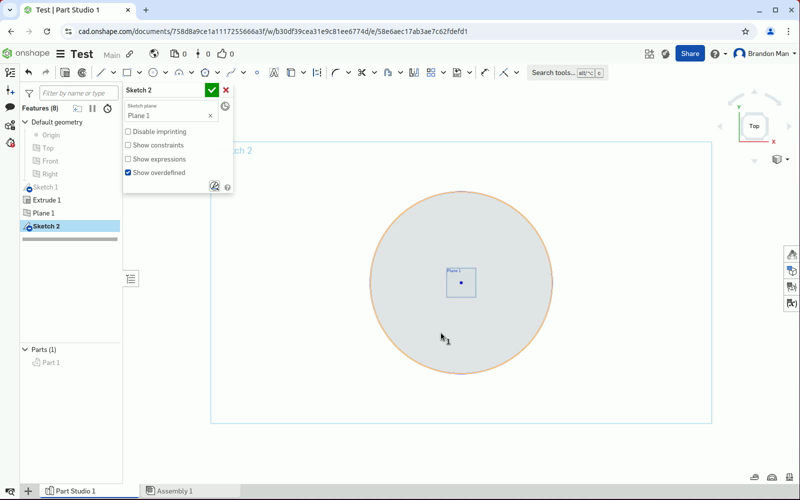
mouse_move(73, 352)
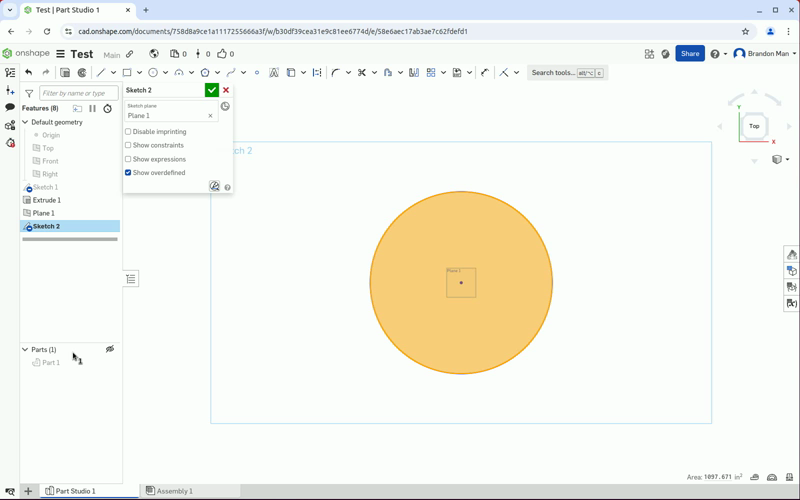
key(shift+y)
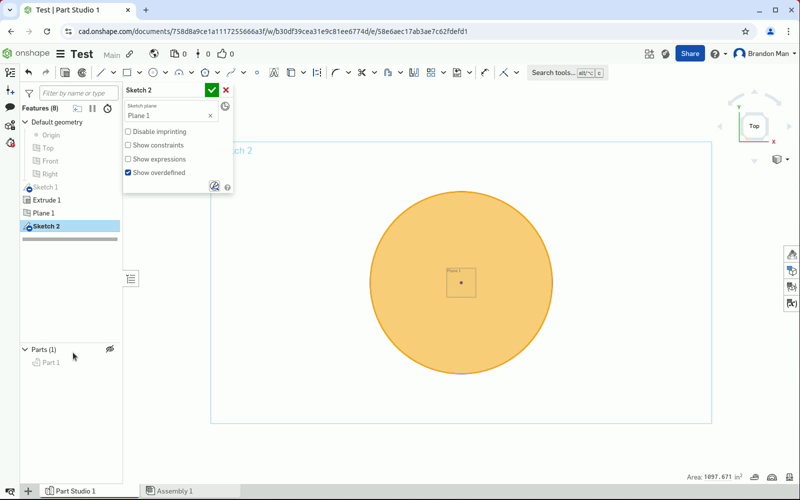
key(shift+e)
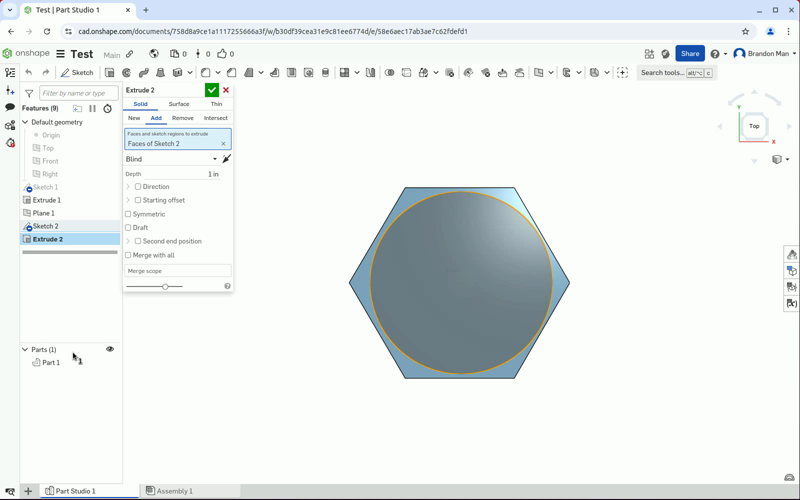
mouse_move(143, 106)
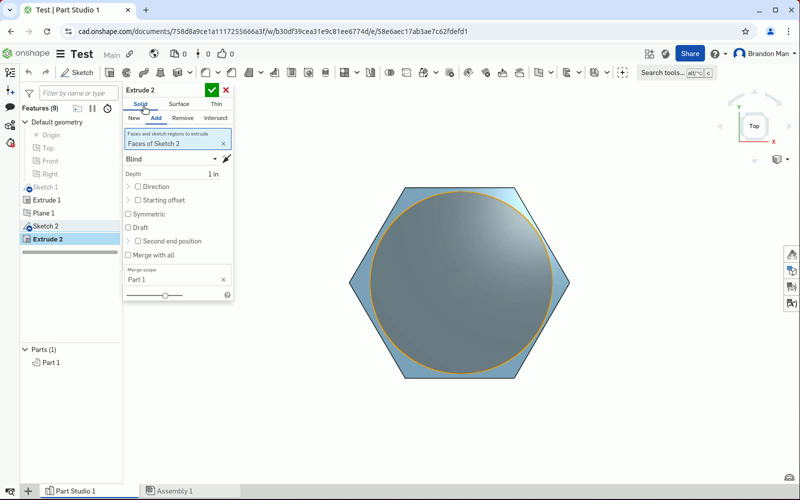
click(143, 106)
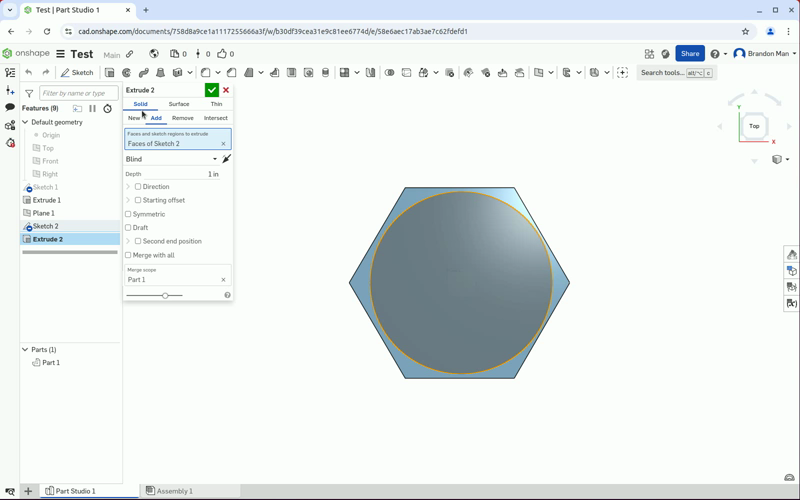
mouse_move(137, 120)
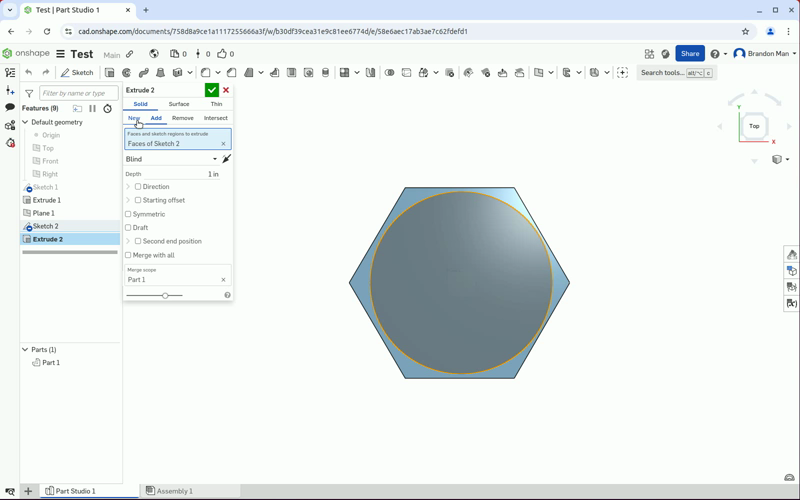
click(137, 120)
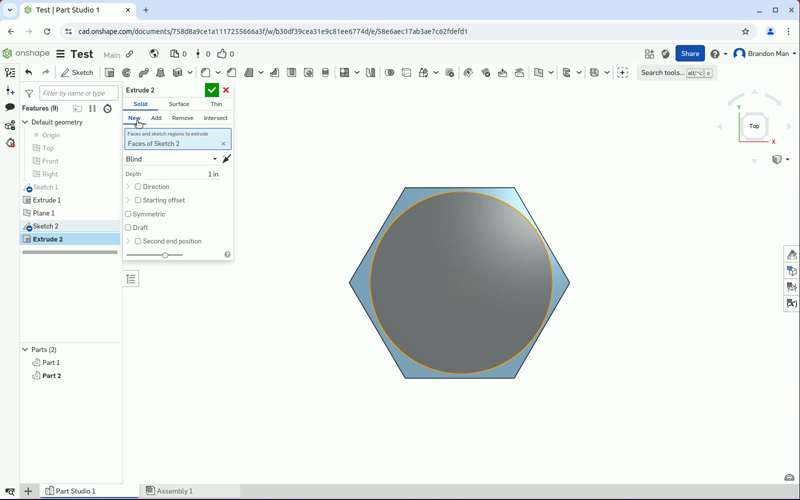
key(tab, 4)
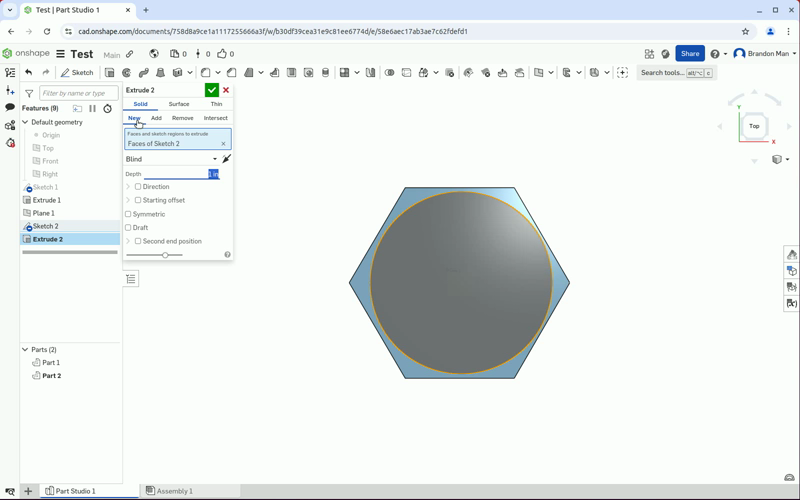
text(7.703)
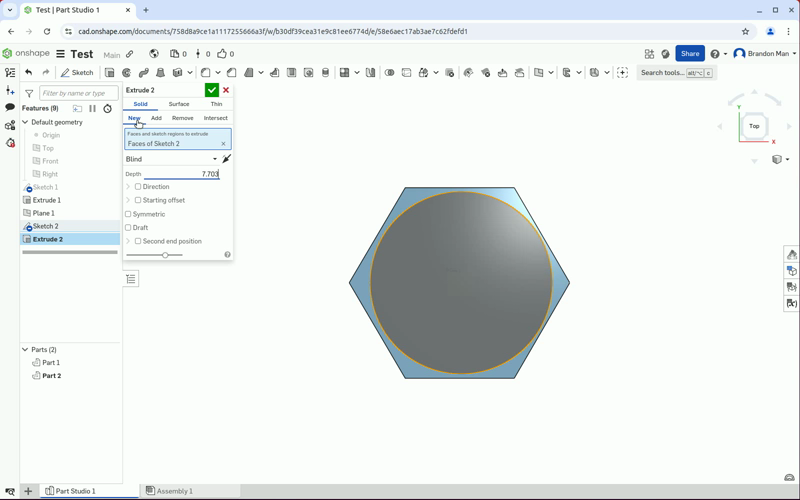
key(enter)
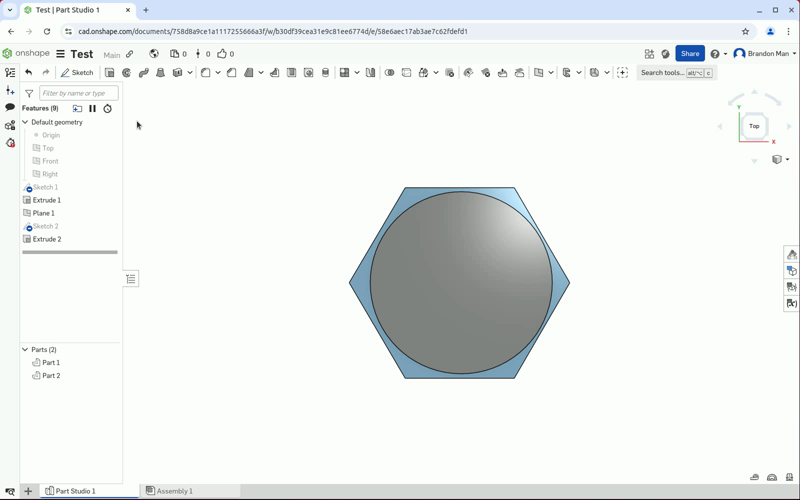
key(shift+h)
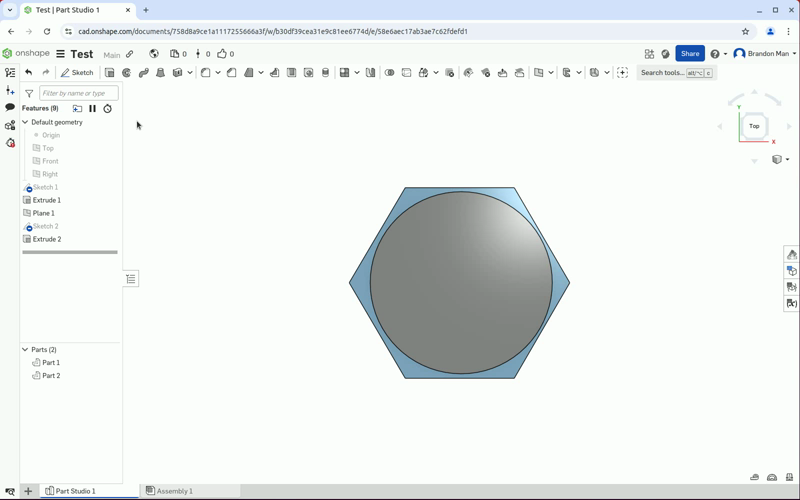
key(shift+h)
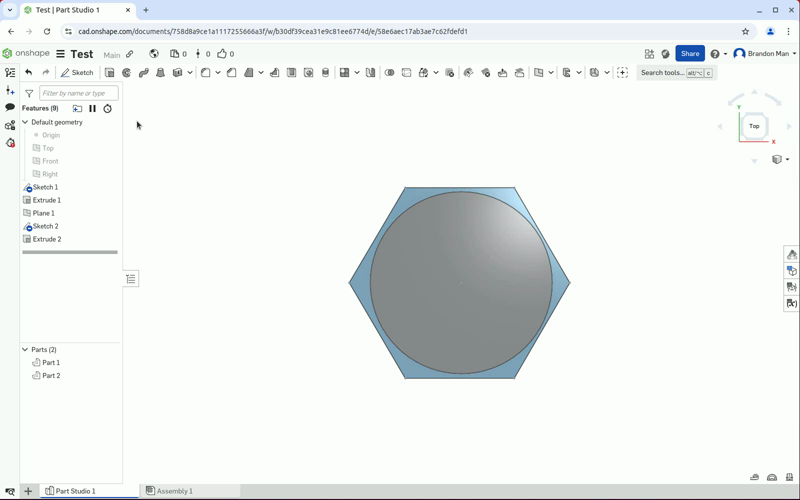
key(shift+7)
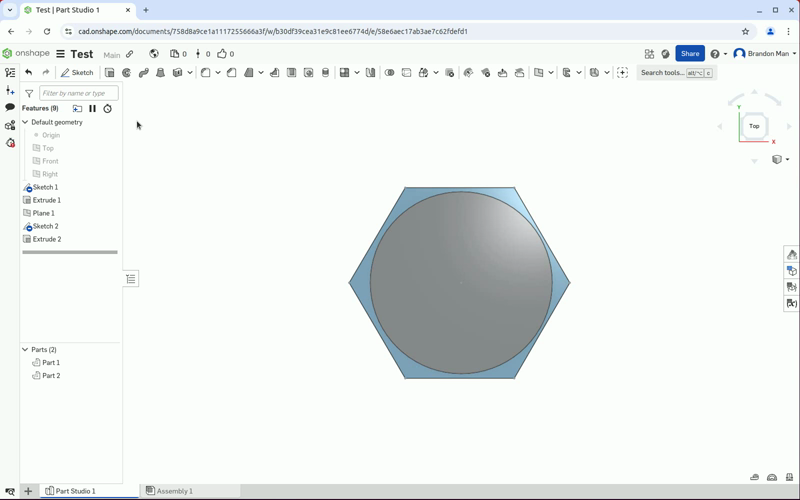
key(up, 3)
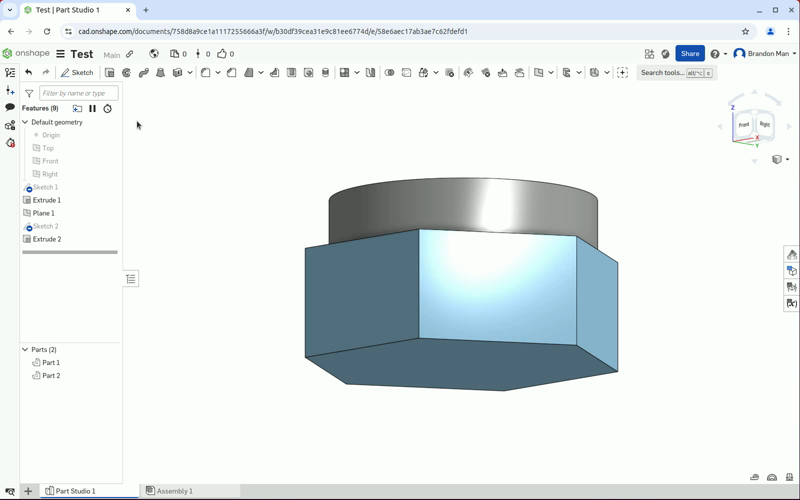
key(left, 3)
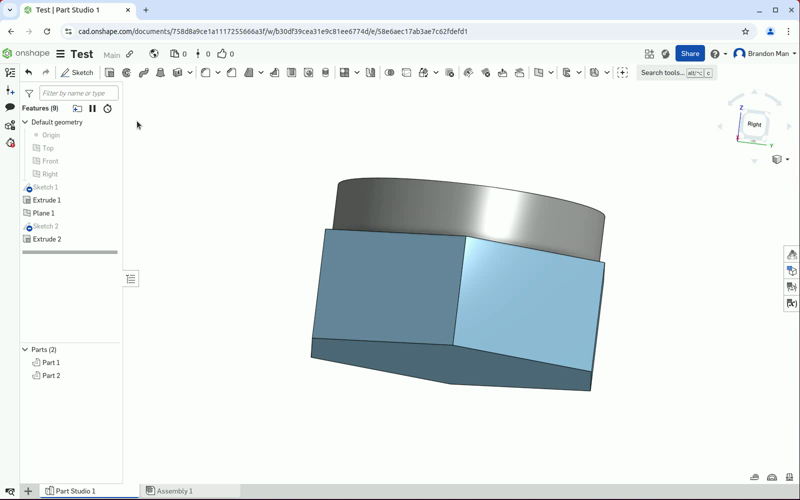
key(right, 3)
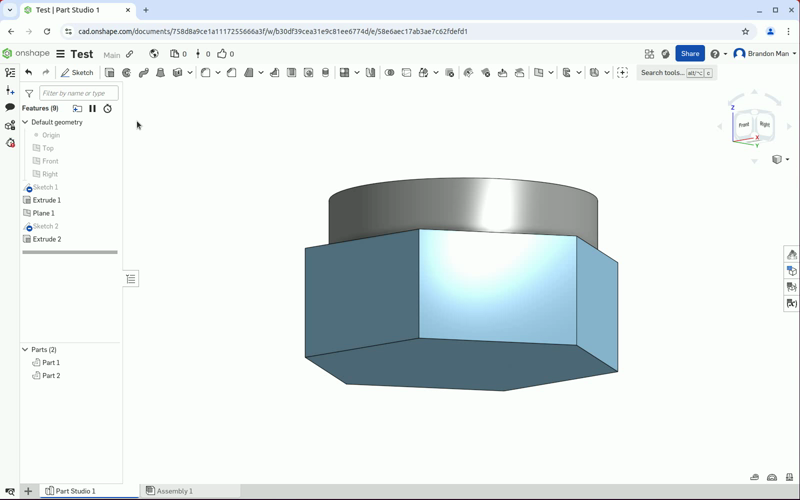
key(down, 3)
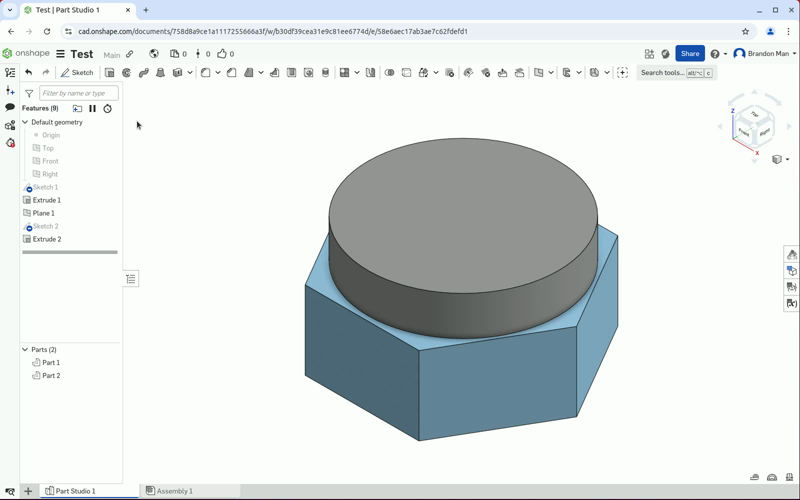
mouse_move(73, 189)
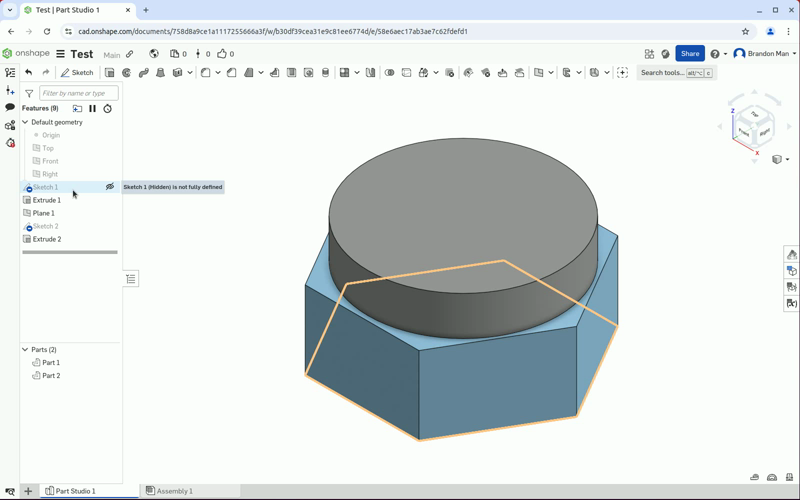
click(73, 189)